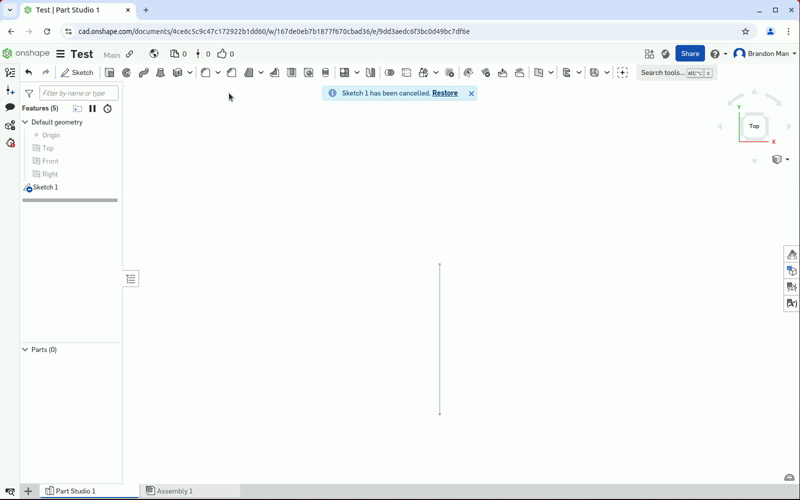
key(shift+h)
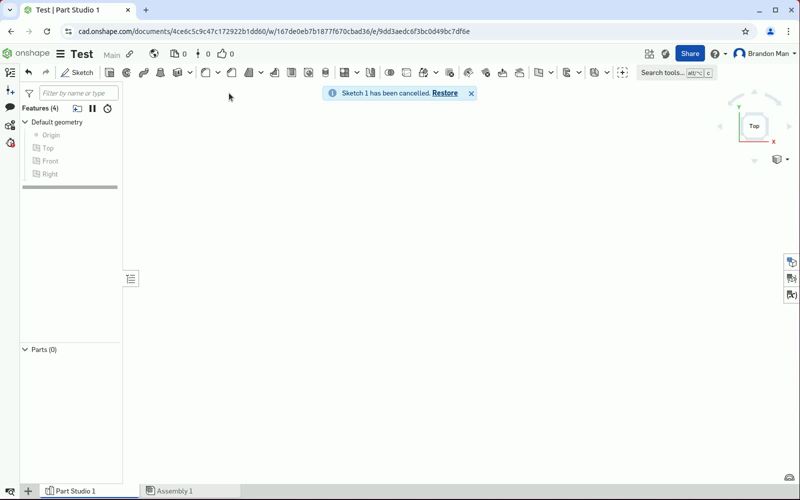
mouse_move(73, 352)
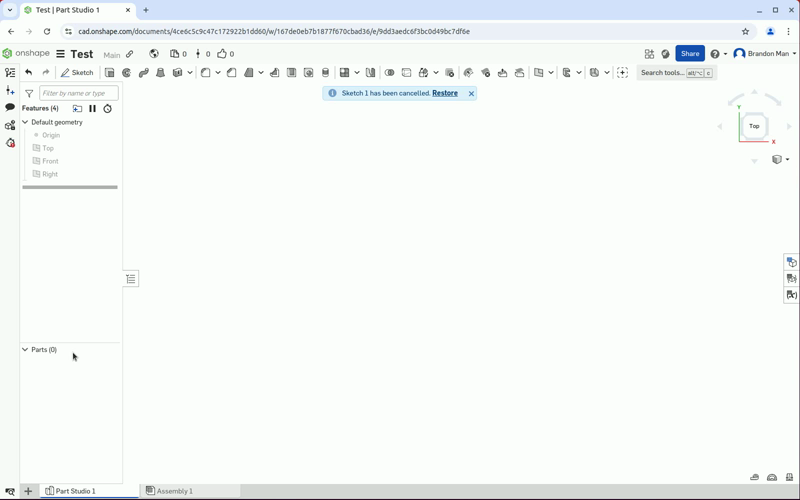
key(y)
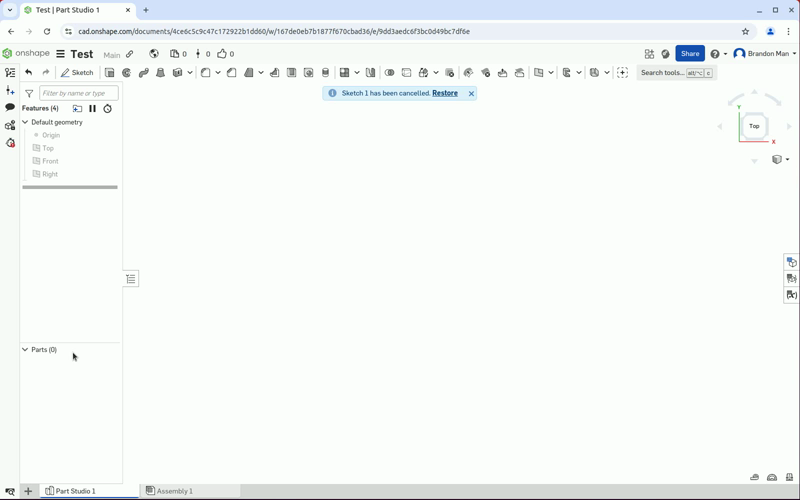
key(shift+p)
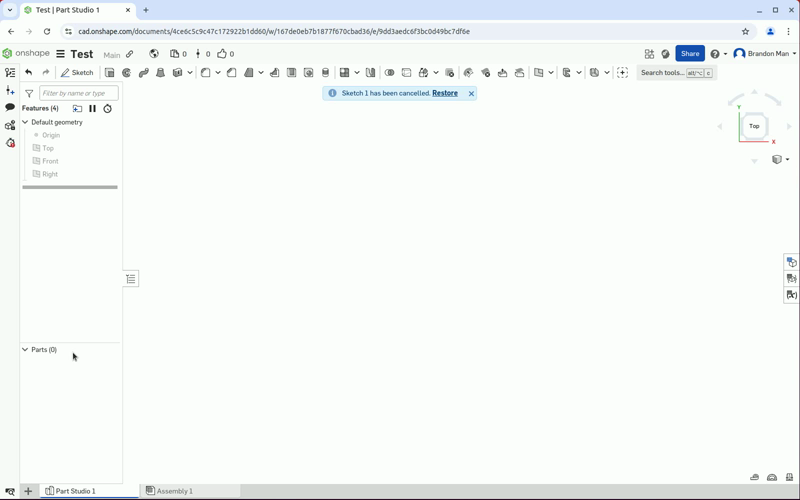
key(space)
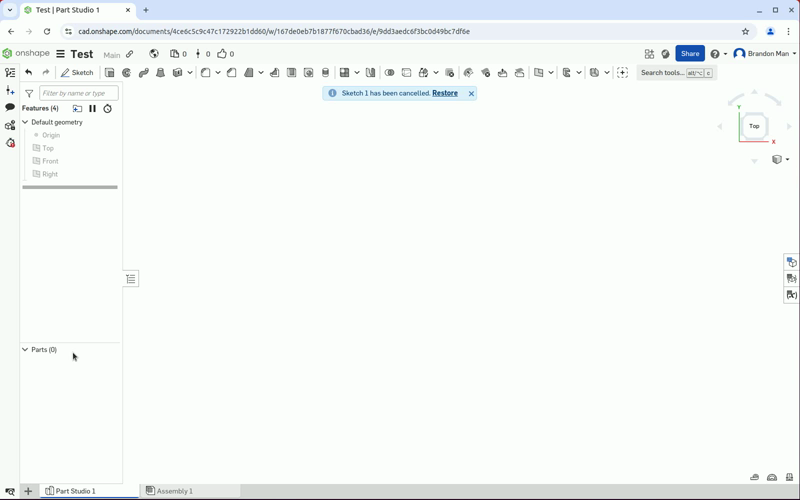
key_down(shift)
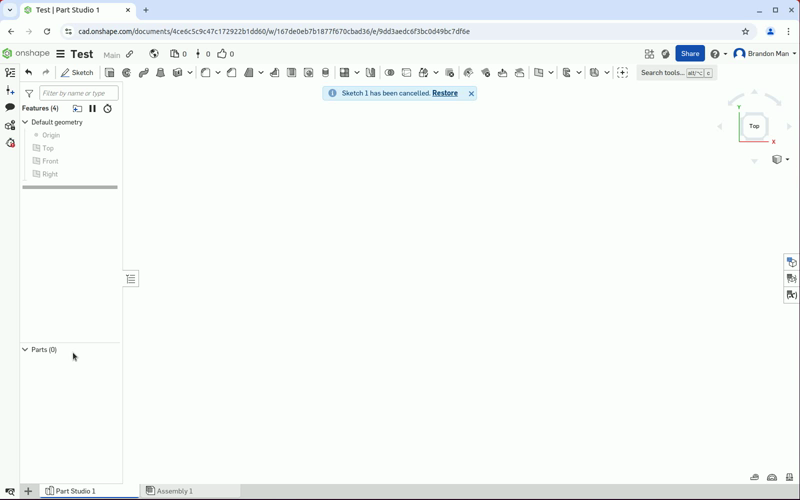
key(up)
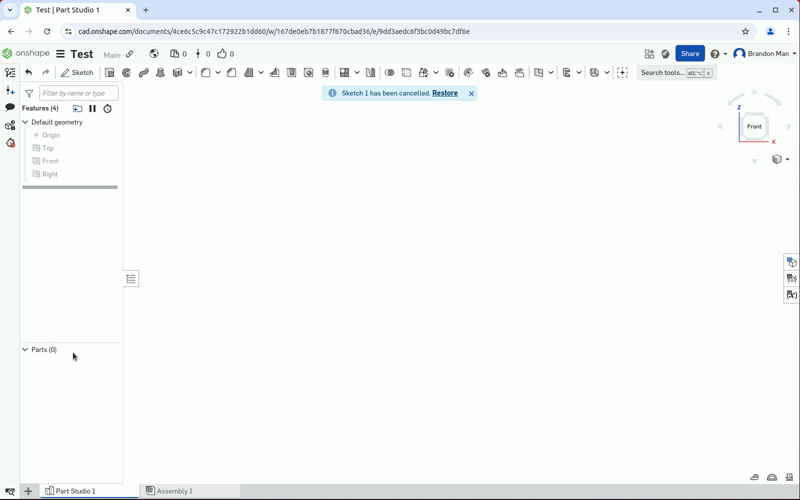
key_up(shift)
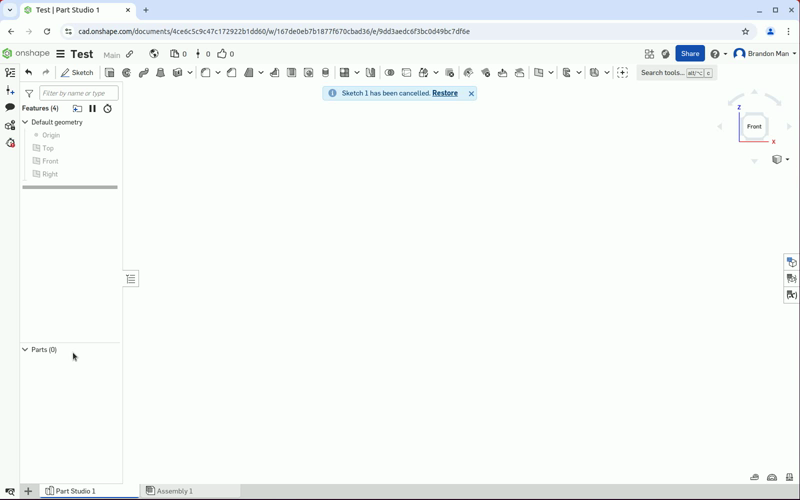
mouse_move(73, 352)
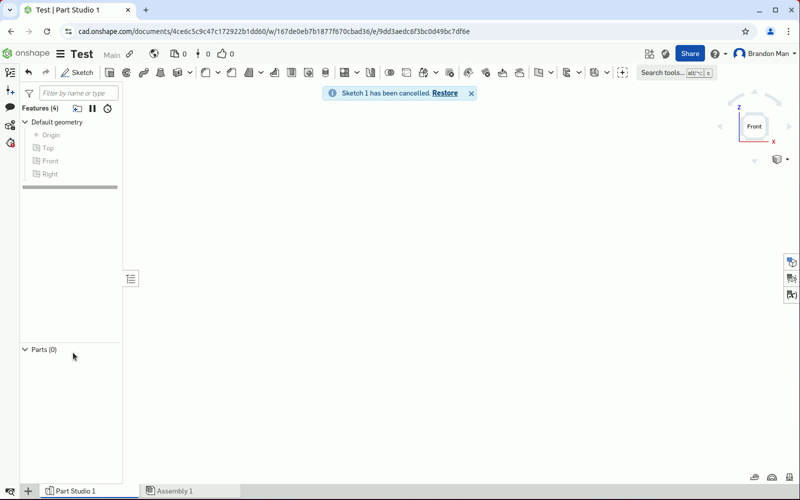
key(shift+y)
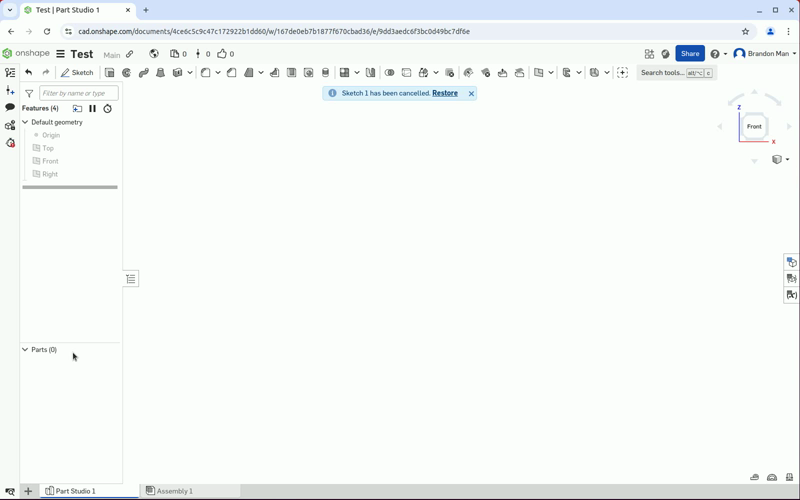
key(shift+s)
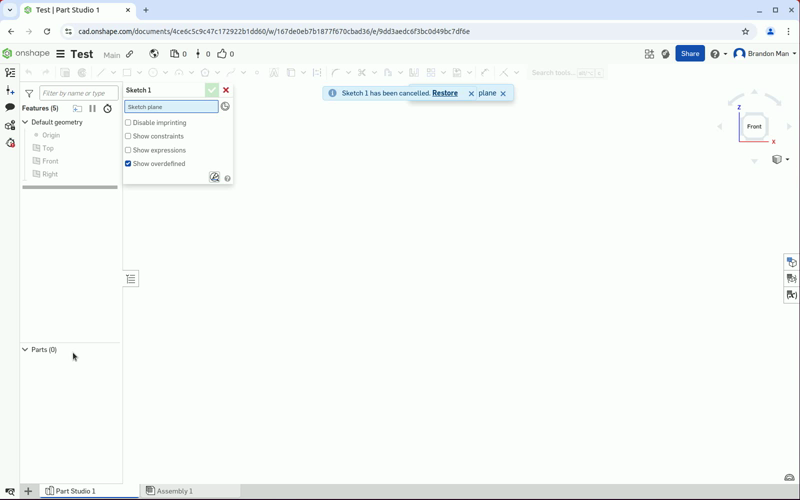
mouse_move(73, 163)
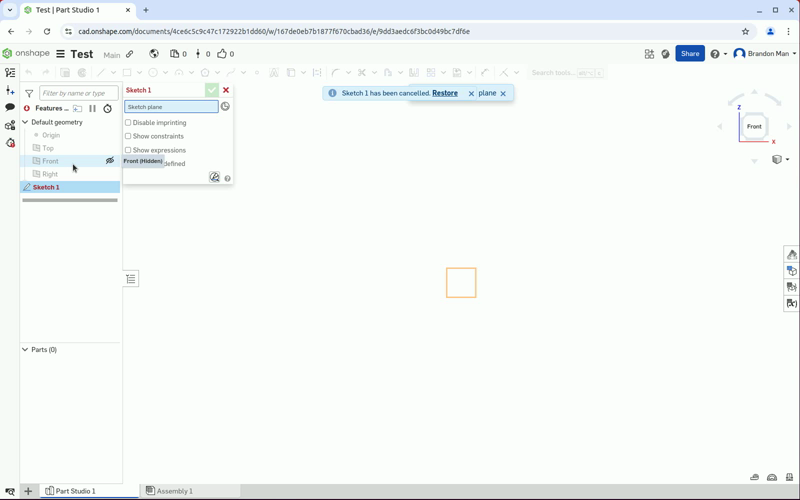
click(73, 163)
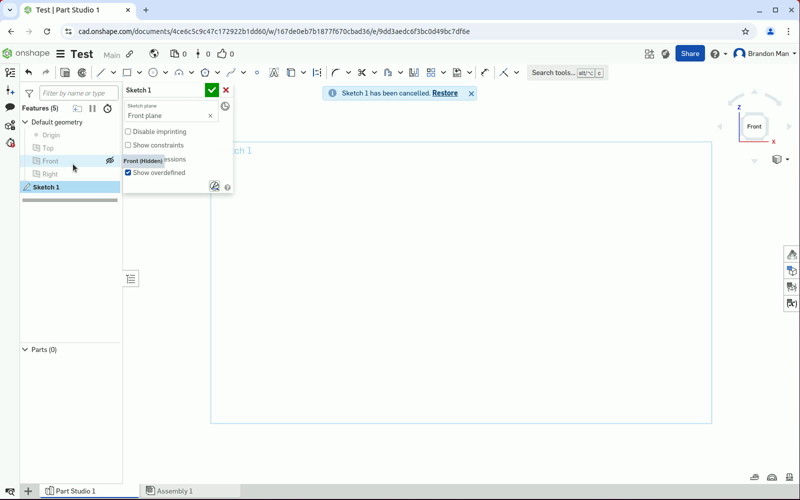
mouse_move(73, 352)
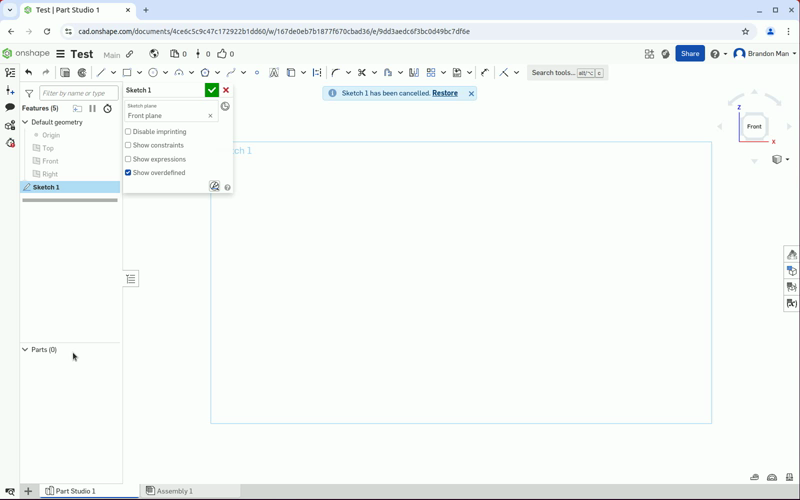
key(y)
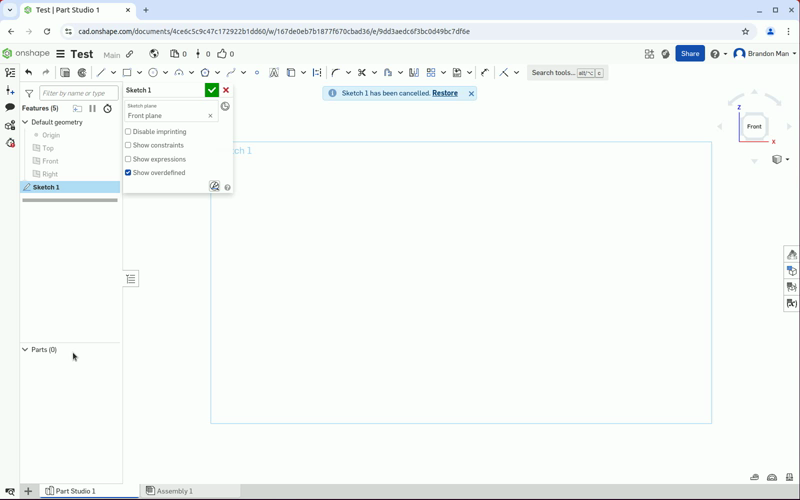
key(l)
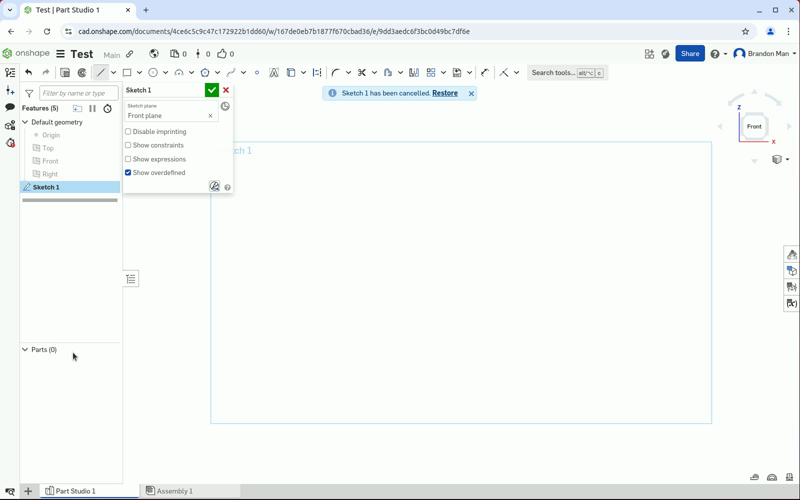
key_down(shift)
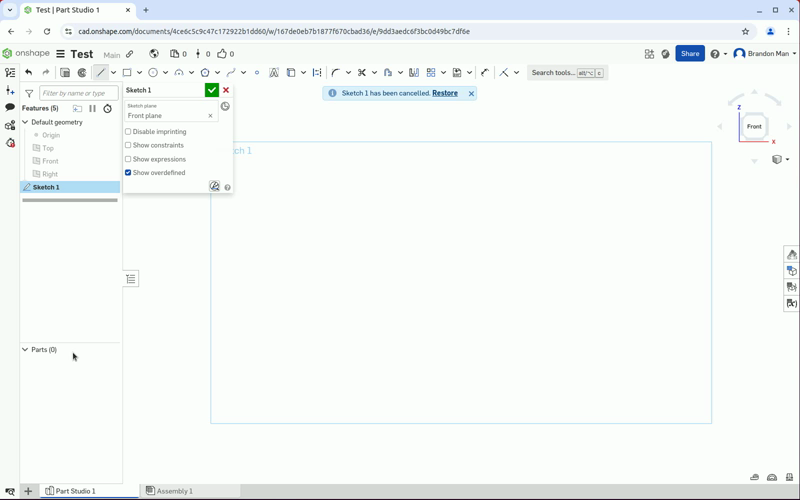
mouse_move(352, 264)
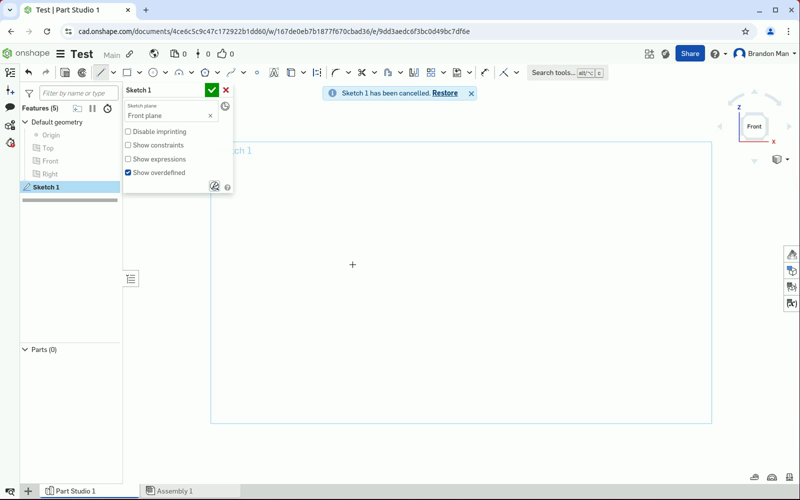
click(352, 264)
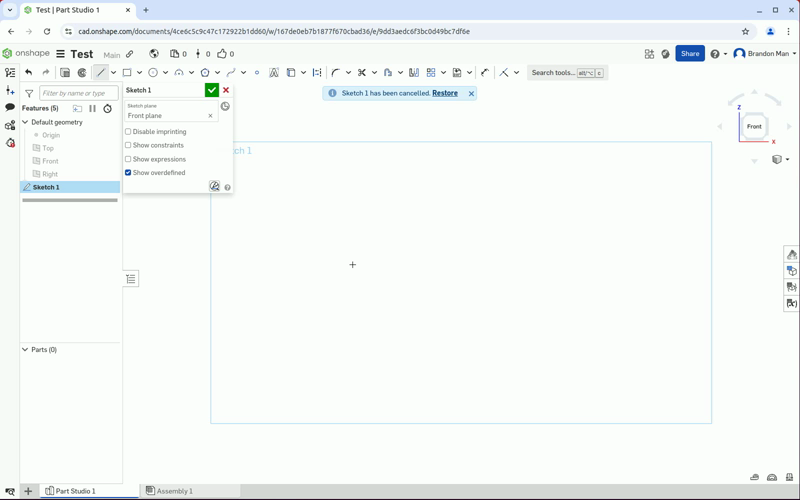
key_up(shift)
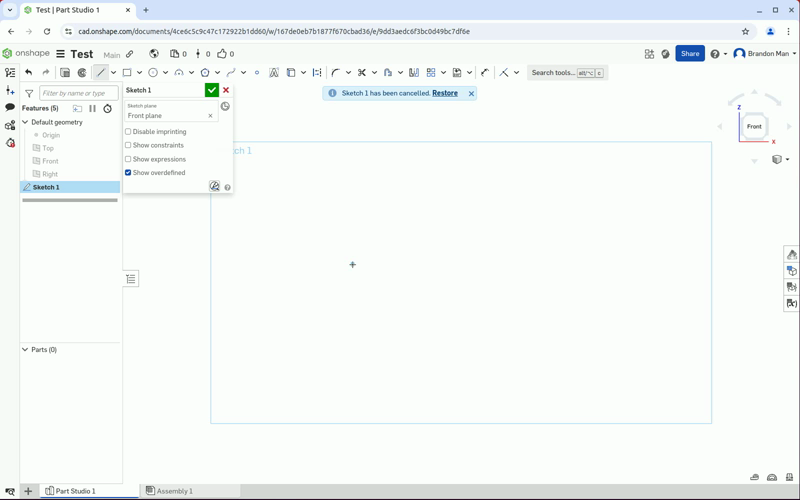
key_down(shift)
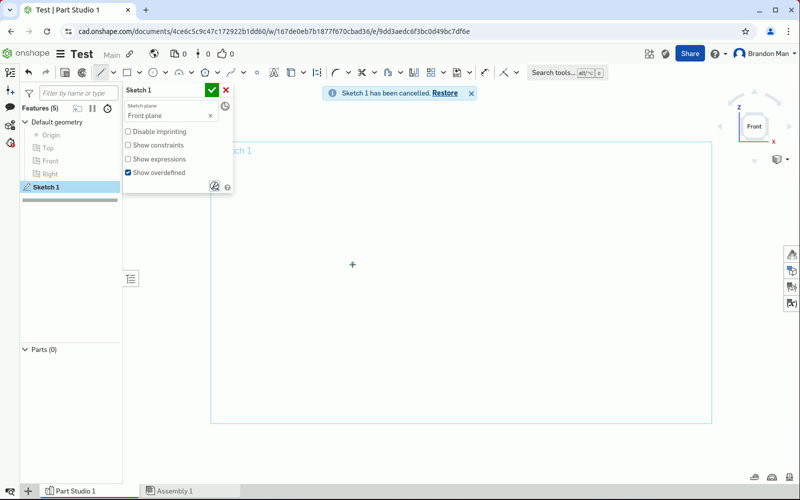
mouse_move(382, 264)
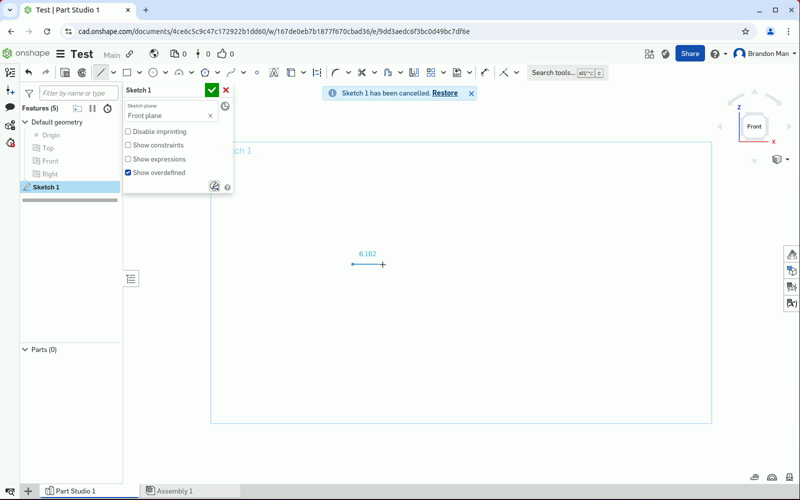
mouse_move(366, 282)
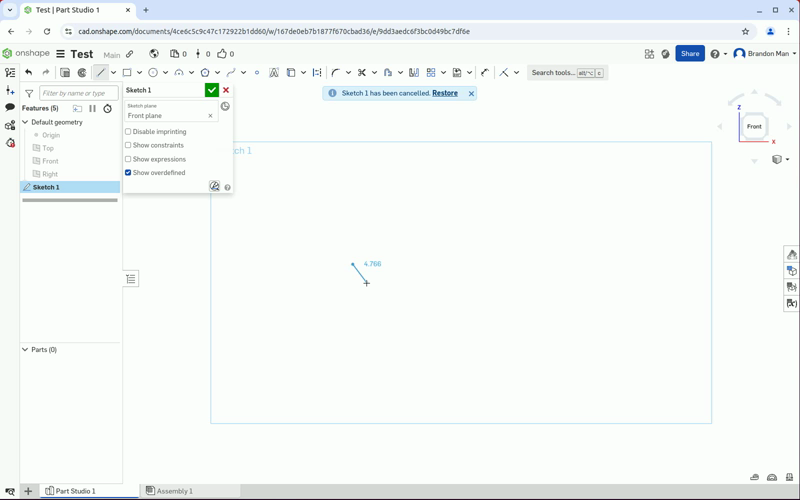
click(366, 282)
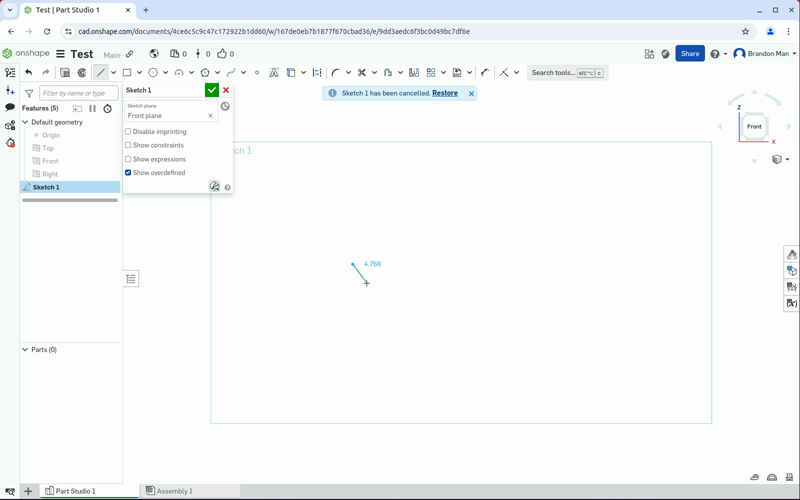
key_up(shift)
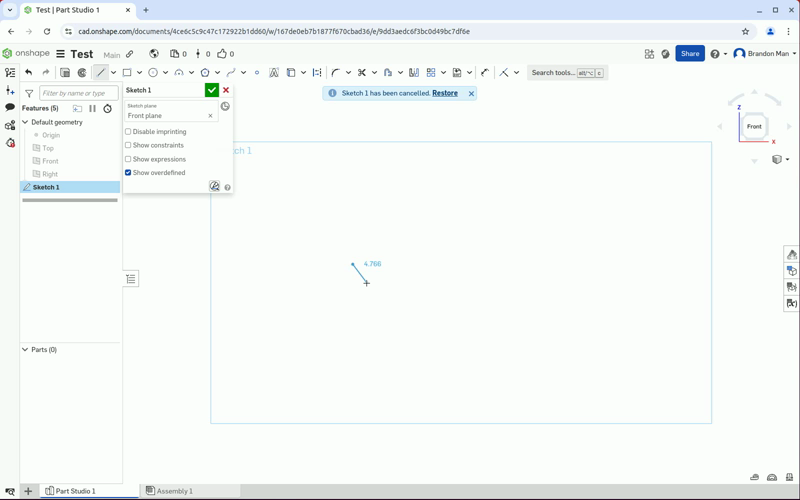
key_down(shift)
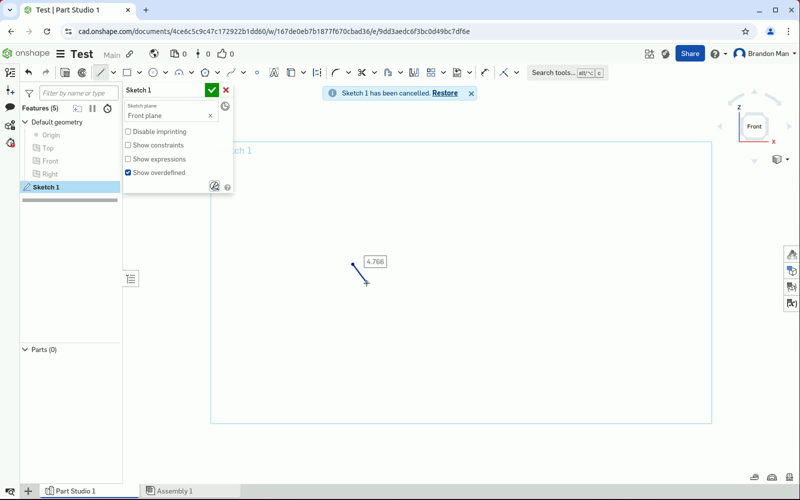
mouse_move(461, 282)
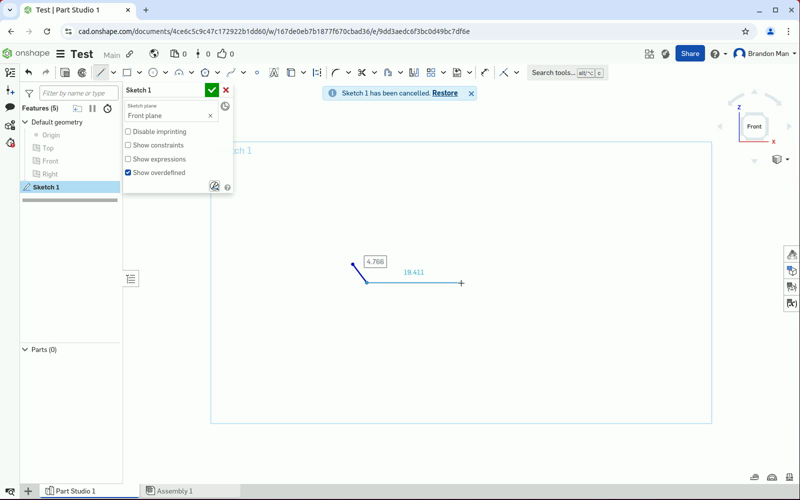
click(461, 282)
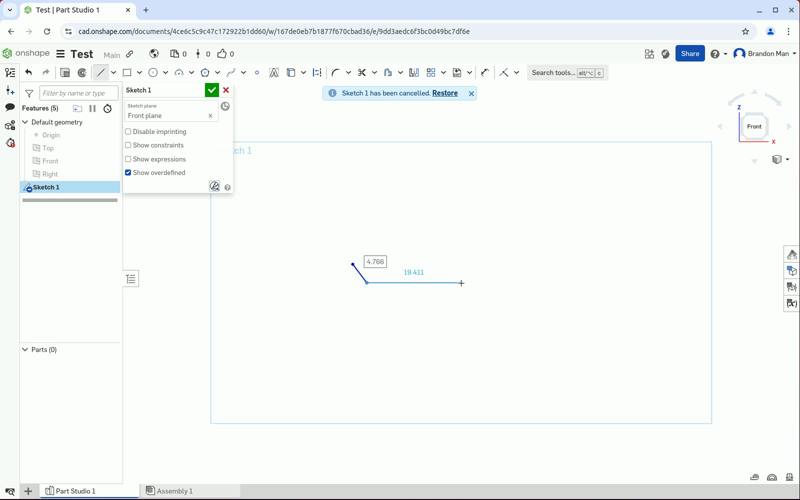
key_up(shift)
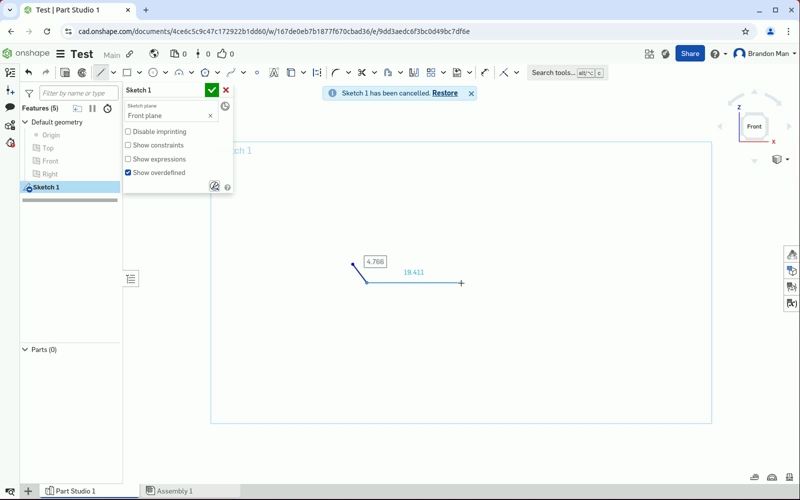
key_down(shift)
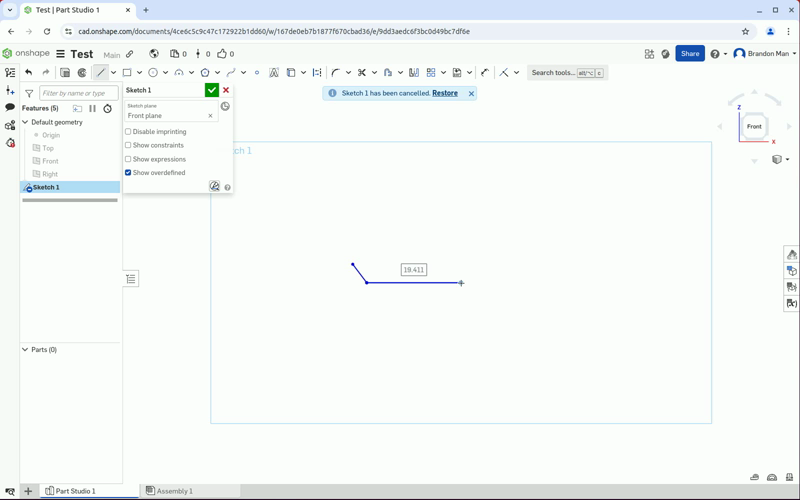
mouse_move(549, 282)
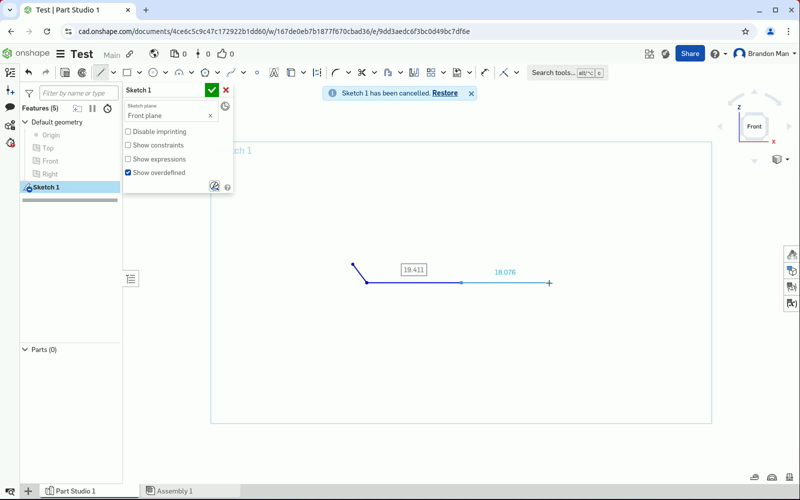
click(549, 282)
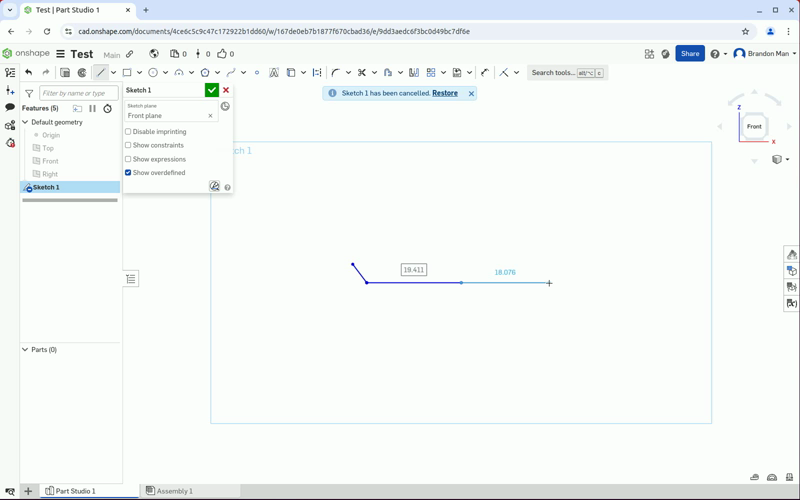
key_up(shift)
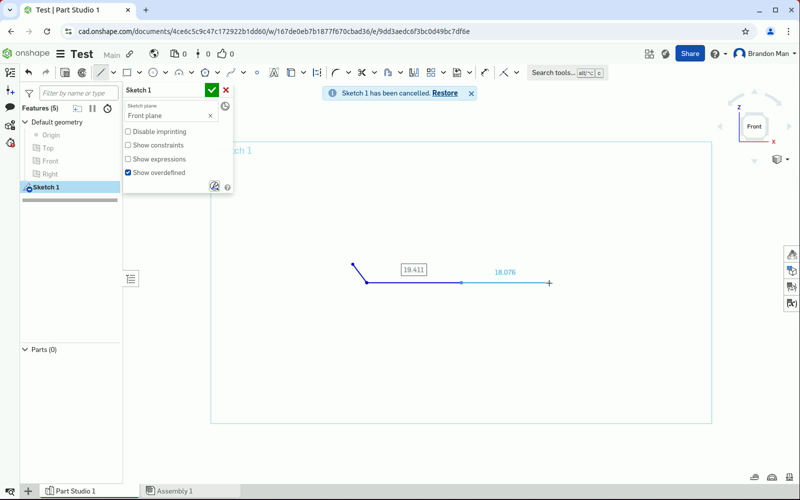
key_down(shift)
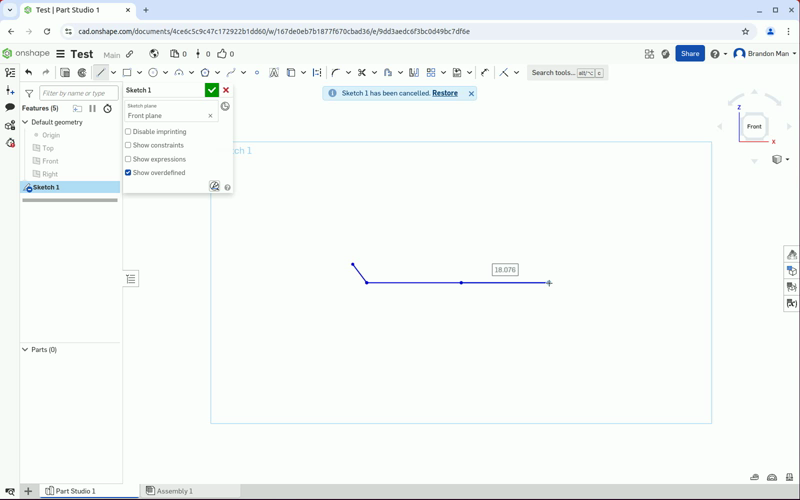
mouse_move(579, 282)
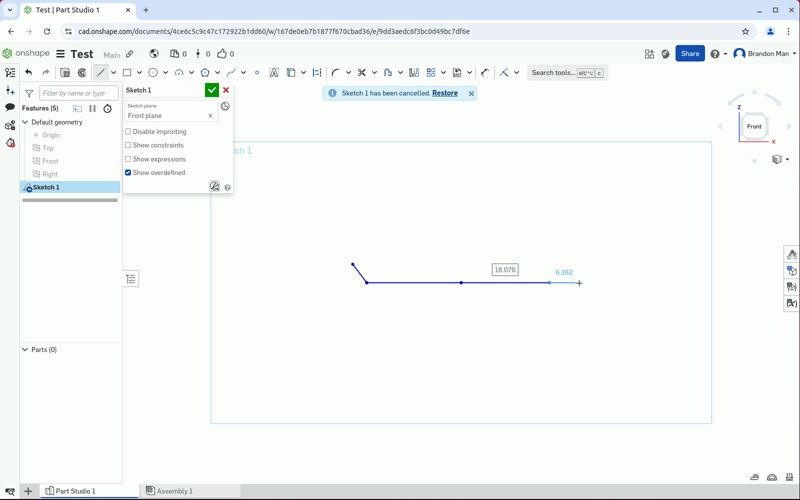
mouse_move(572, 252)
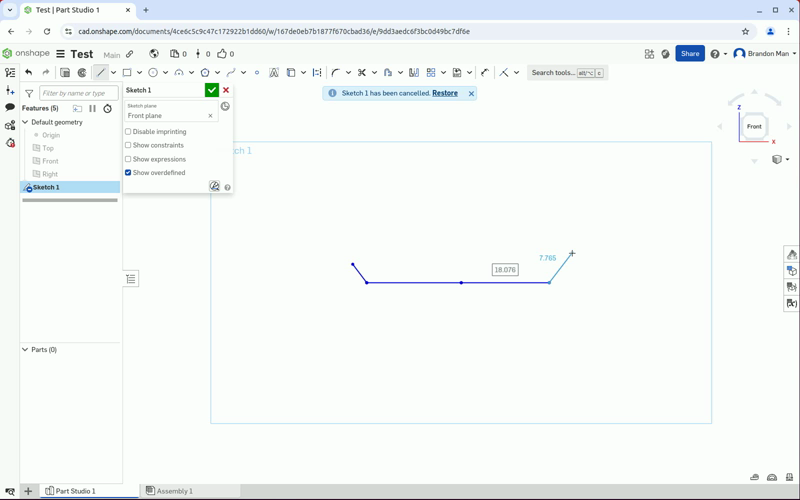
click(572, 252)
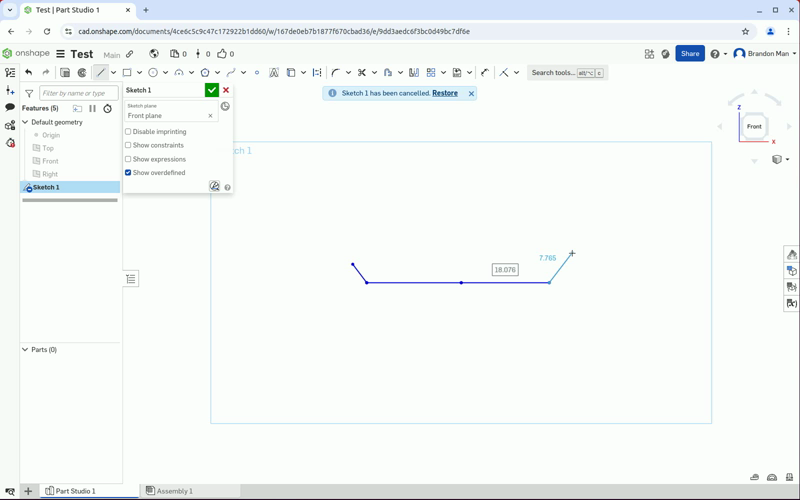
key_up(shift)
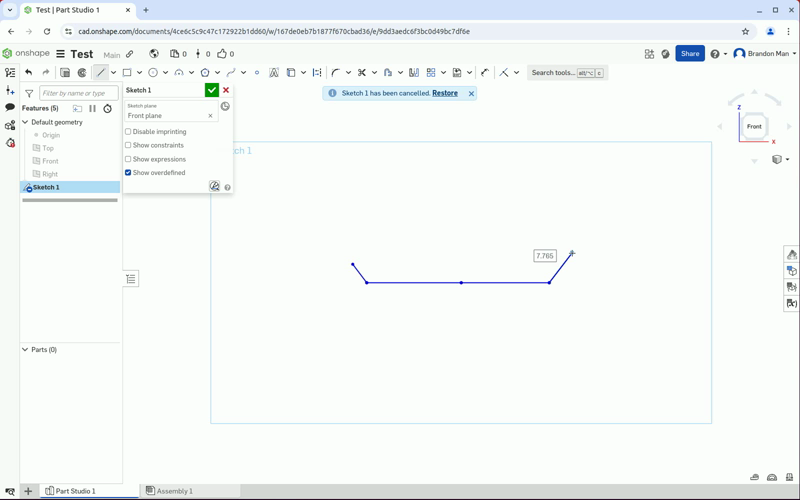
key_down(shift)
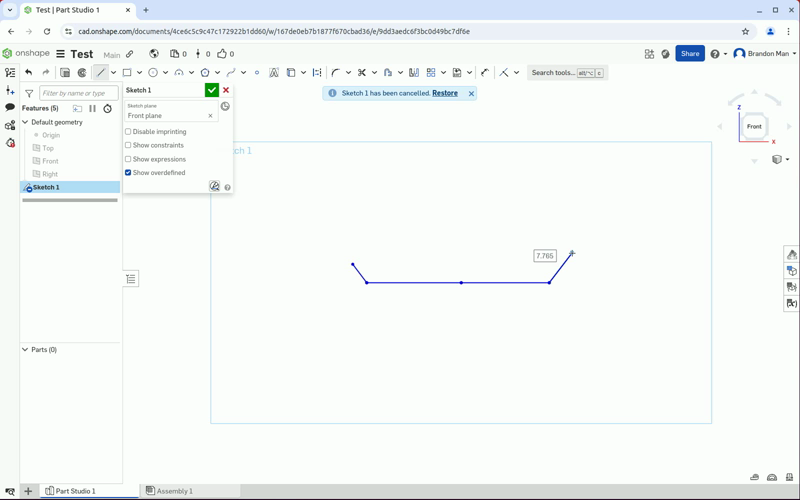
mouse_move(589, 252)
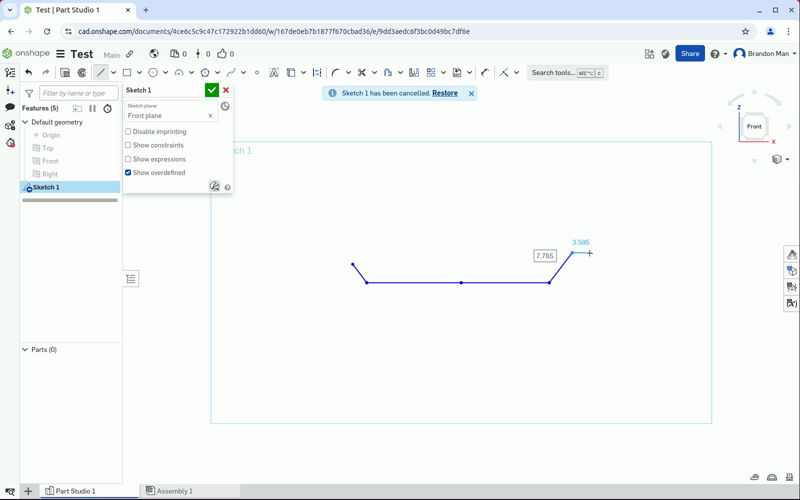
mouse_move(528, 215)
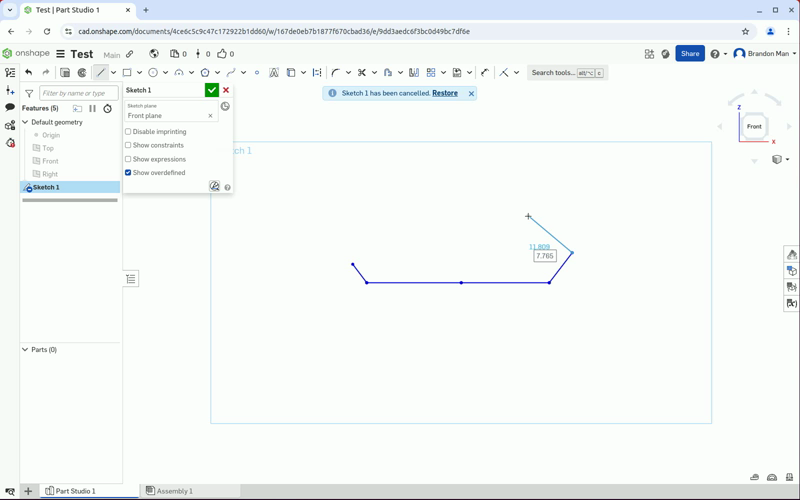
click(528, 215)
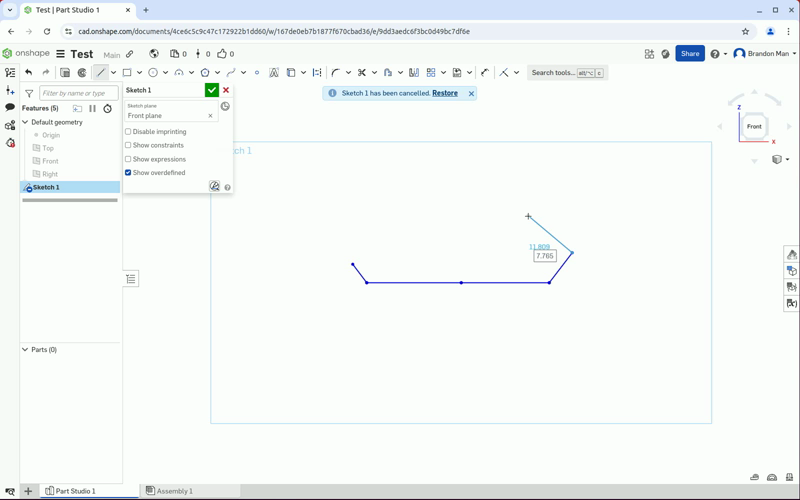
key_up(shift)
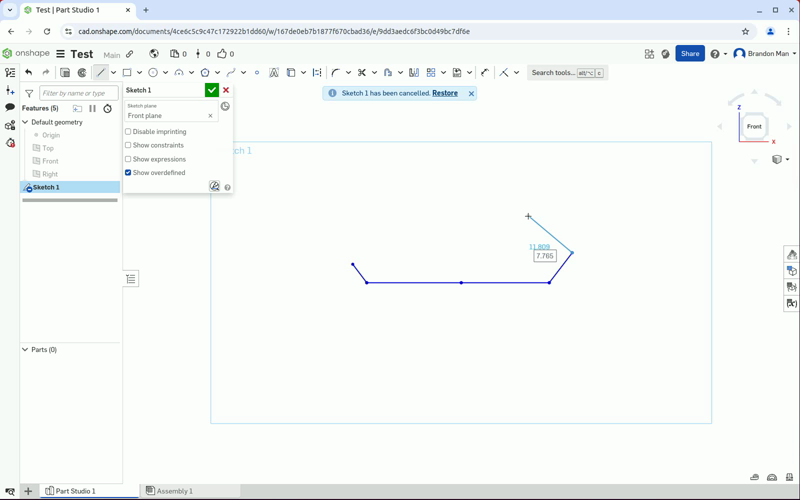
key_down(shift)
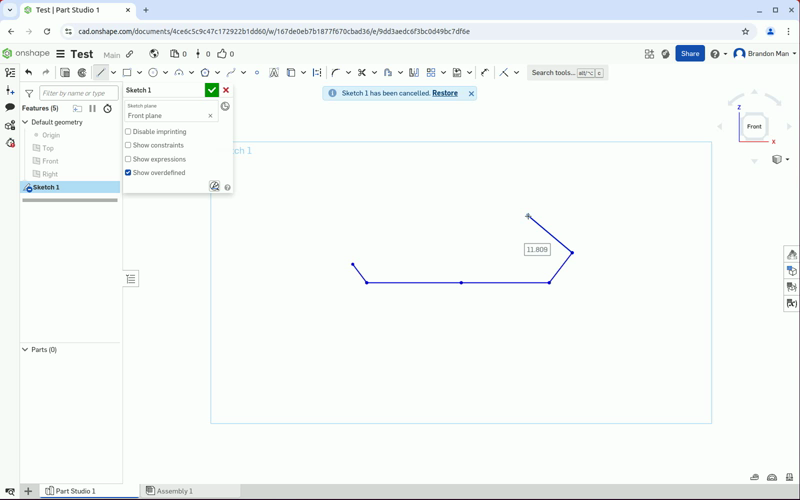
mouse_move(558, 215)
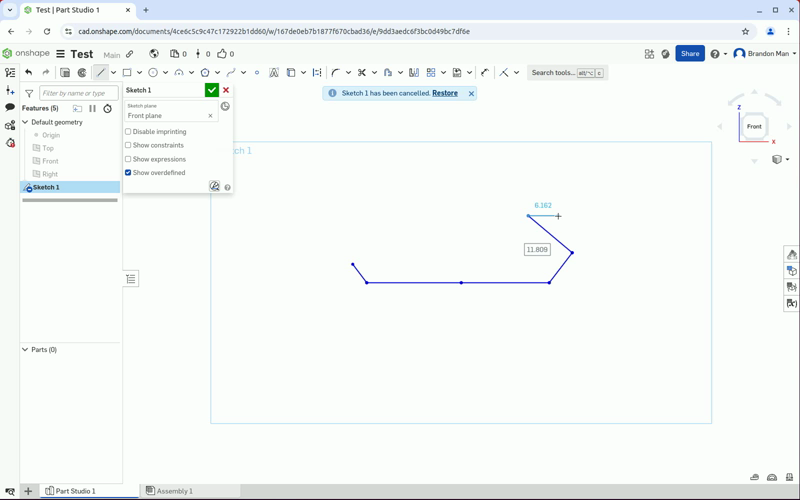
mouse_move(500, 225)
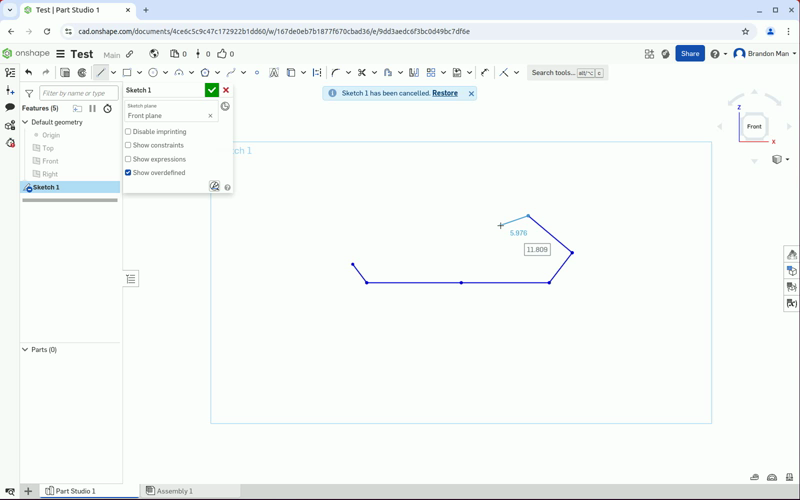
click(500, 225)
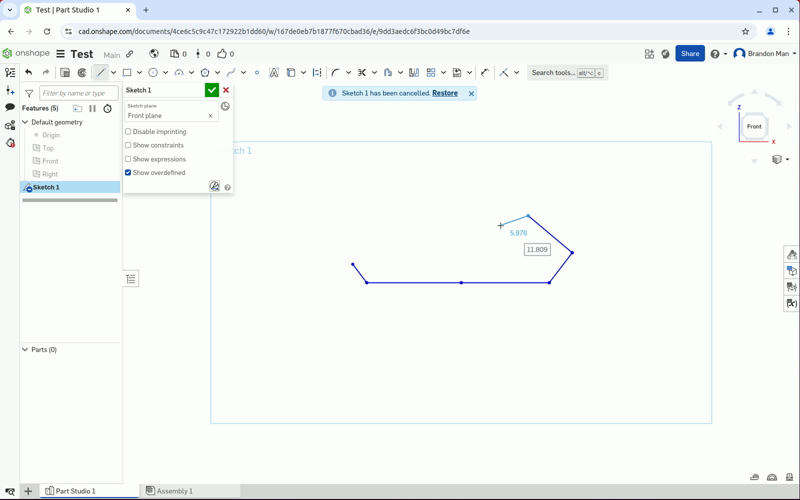
key_up(shift)
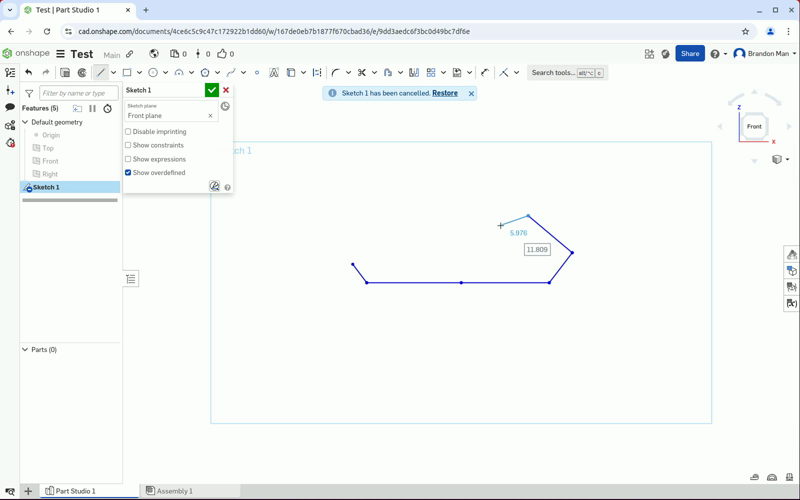
key_down(shift)
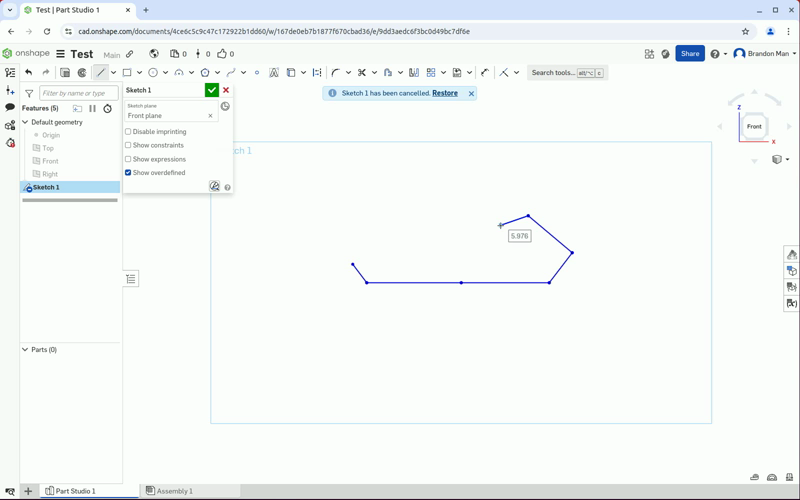
mouse_move(530, 225)
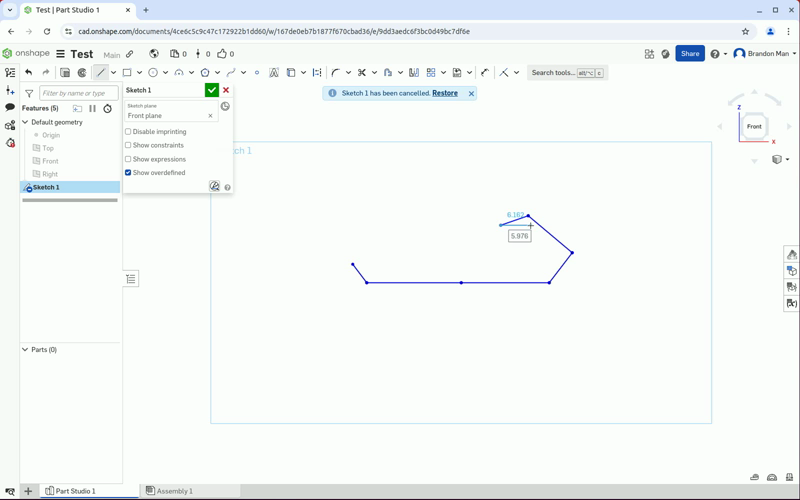
mouse_move(458, 261)
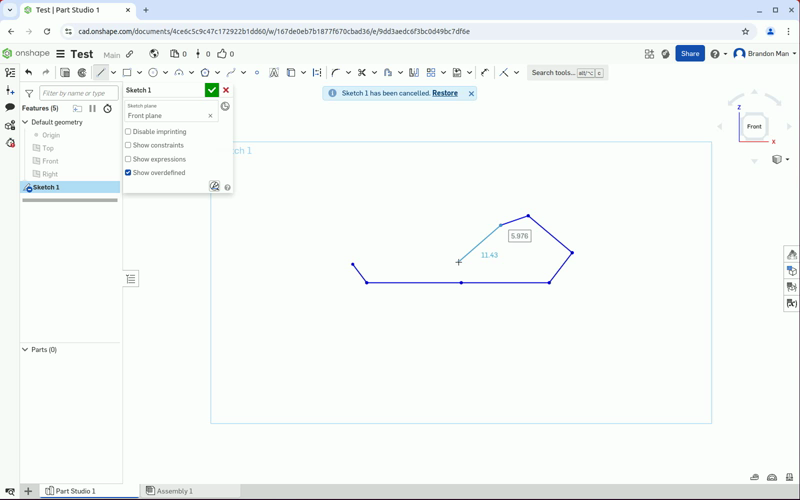
click(458, 261)
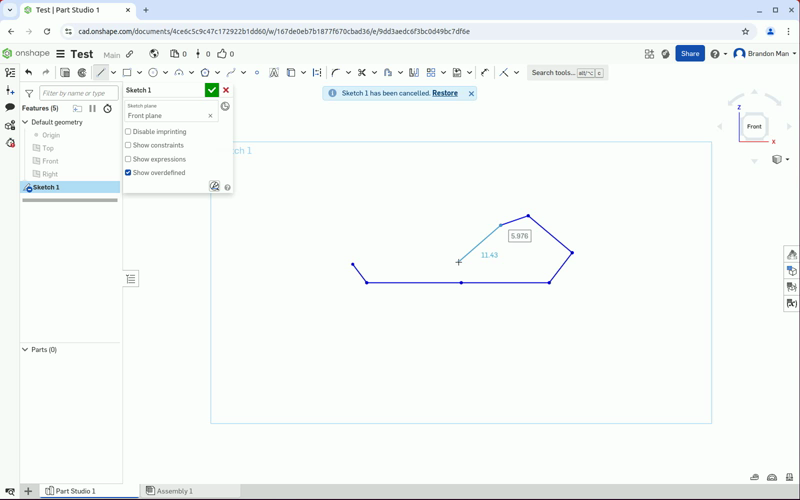
key_up(shift)
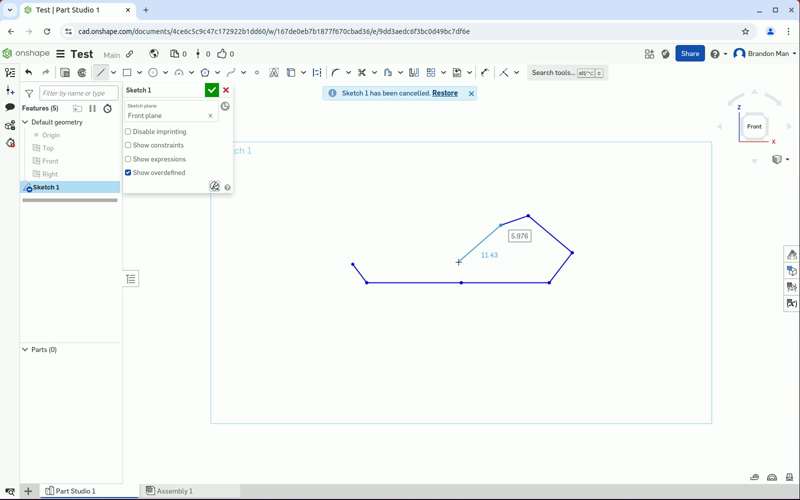
key_down(shift)
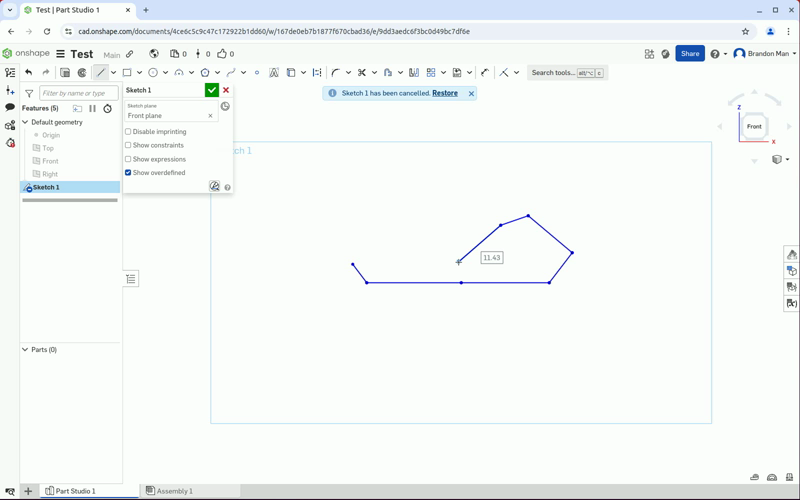
mouse_move(352, 264)
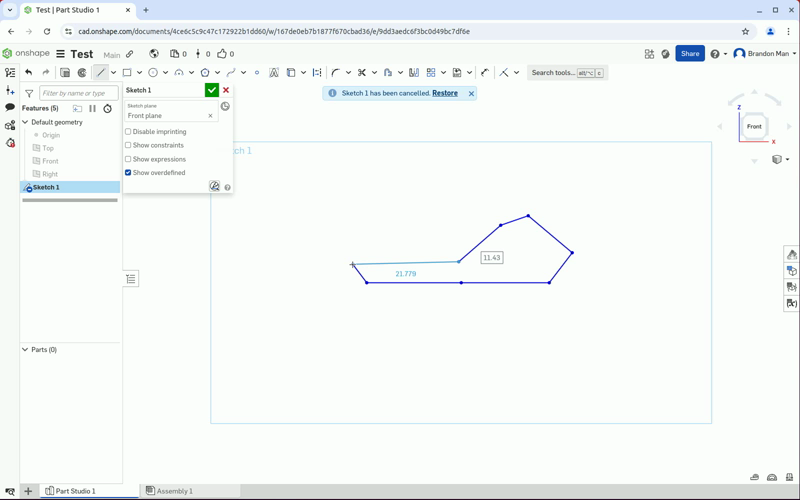
key_up(shift)
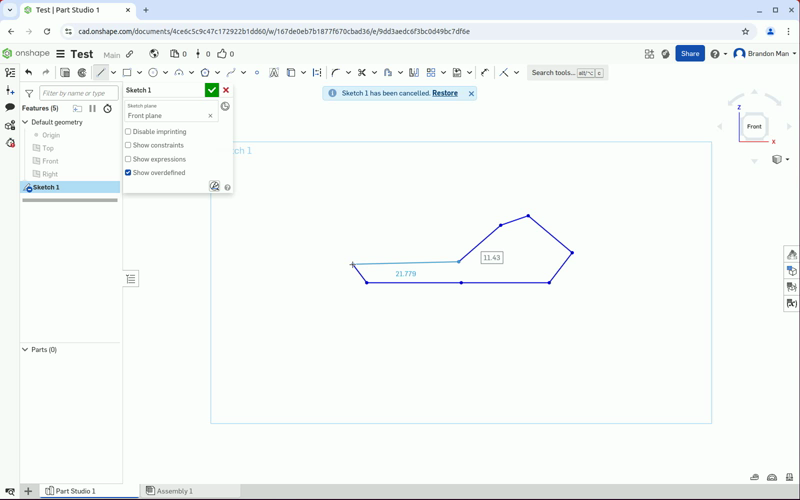
click(352, 264)
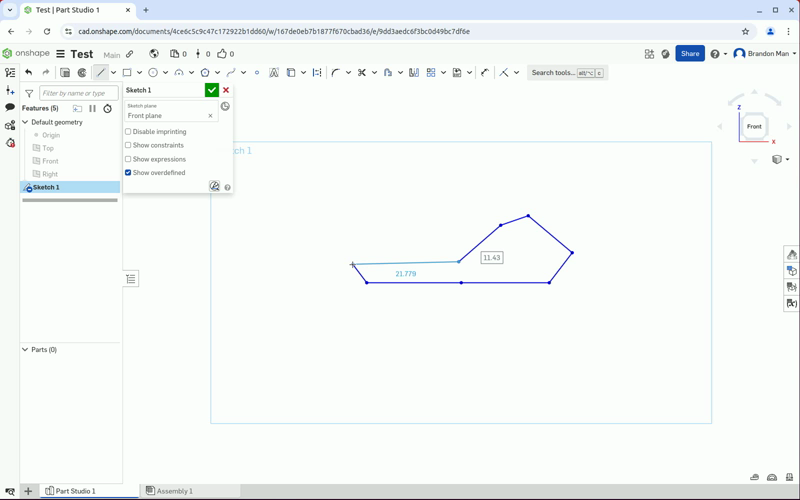
key(esc)
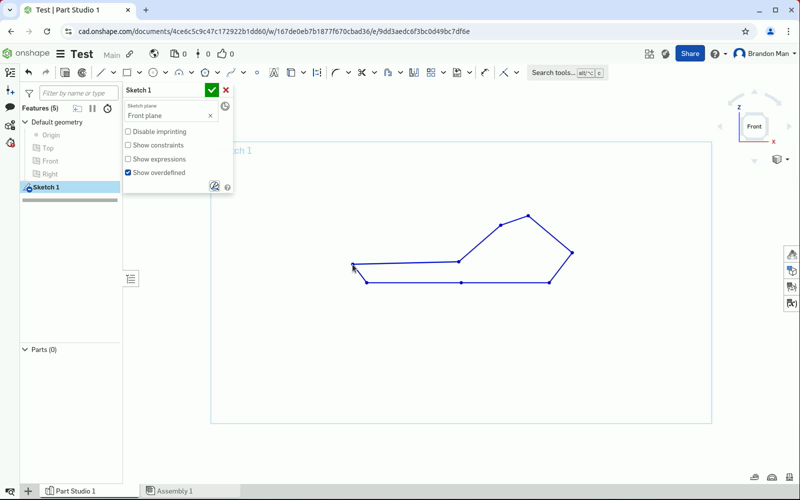
mouse_move(513, 276)
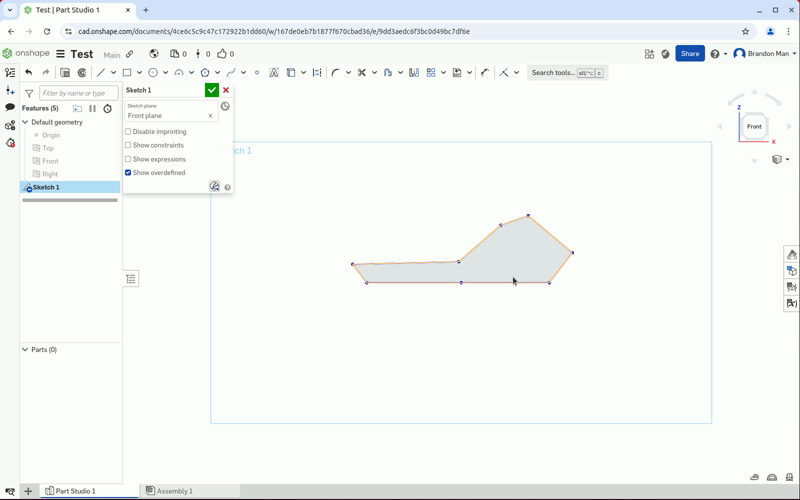
click(513, 276)
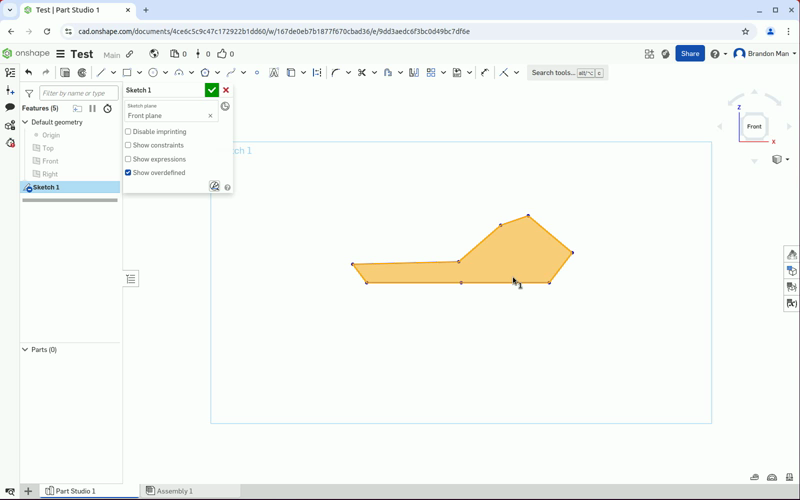
mouse_move(73, 352)
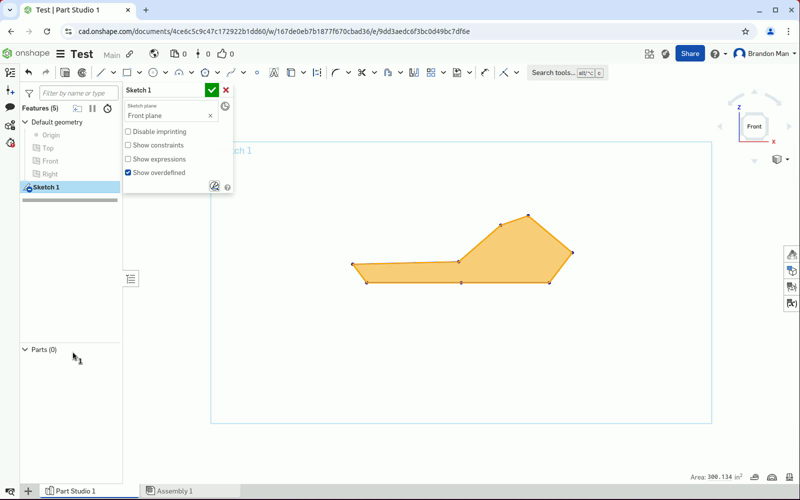
key(shift+y)
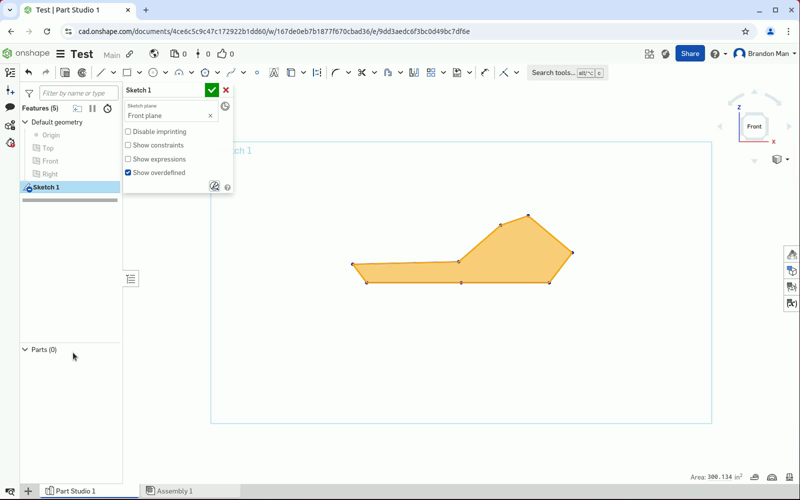
key(shift+e)
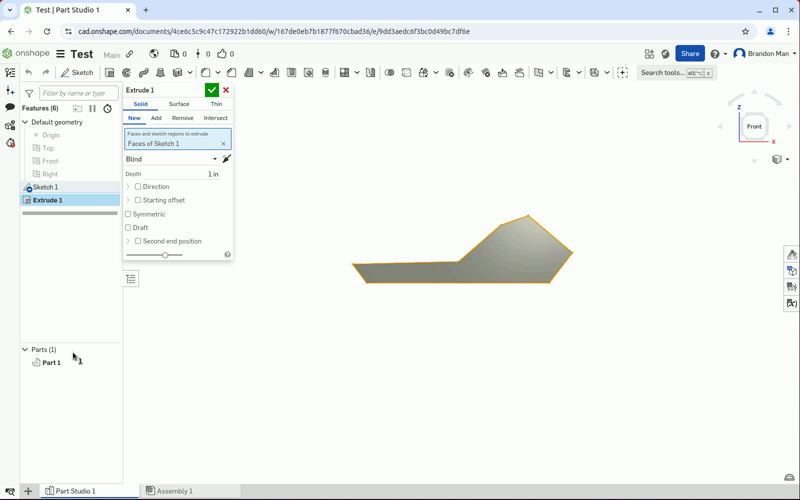
mouse_move(143, 106)
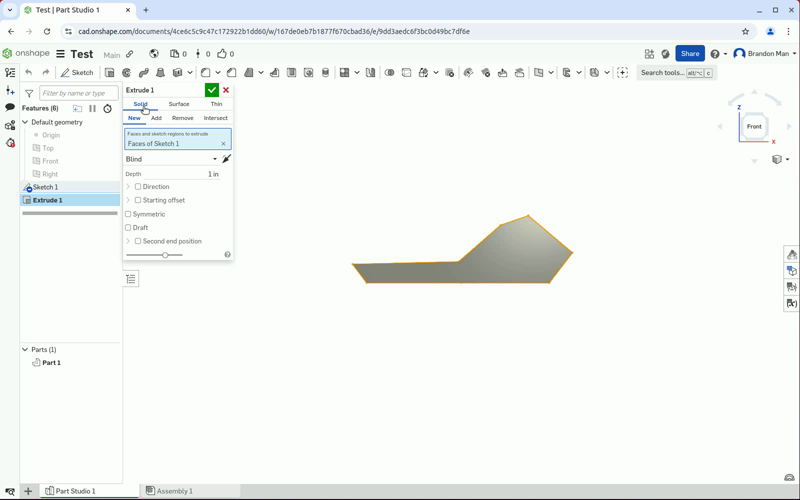
click(143, 106)
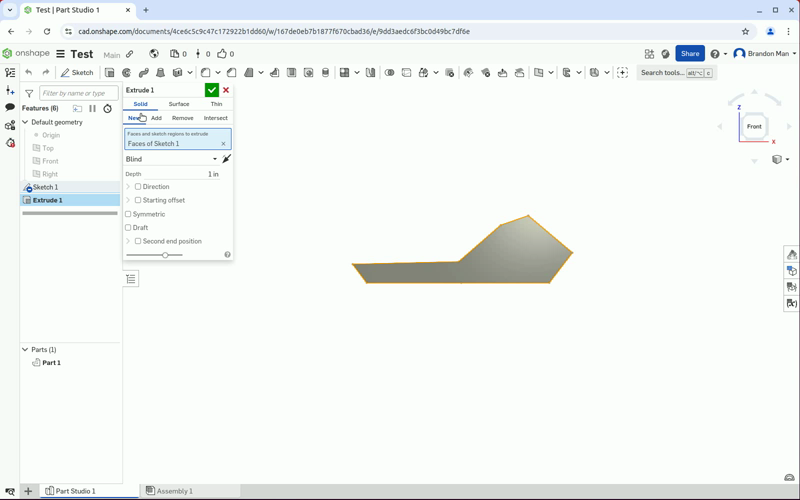
mouse_move(137, 120)
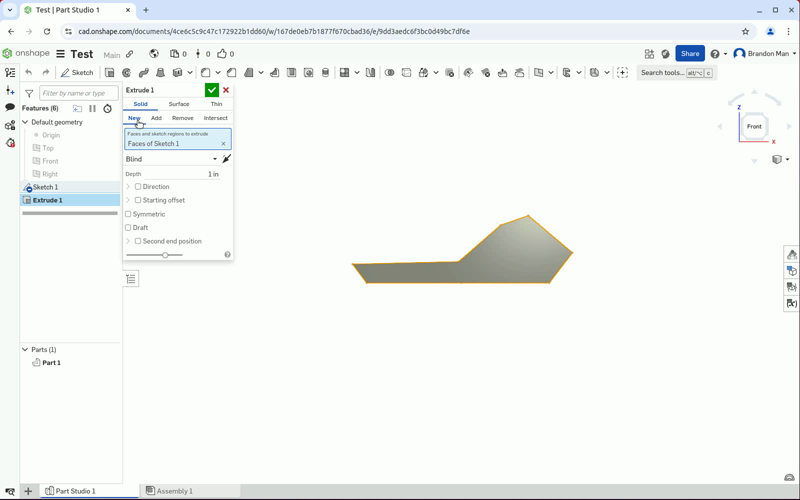
click(137, 120)
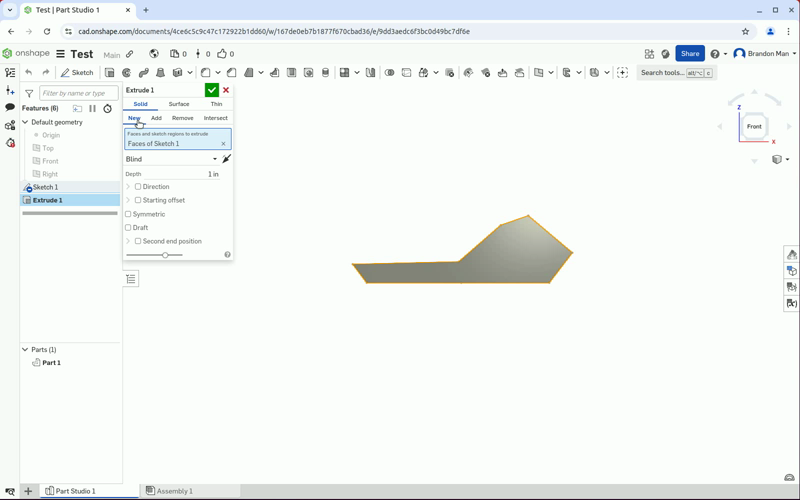
key(tab, 4)
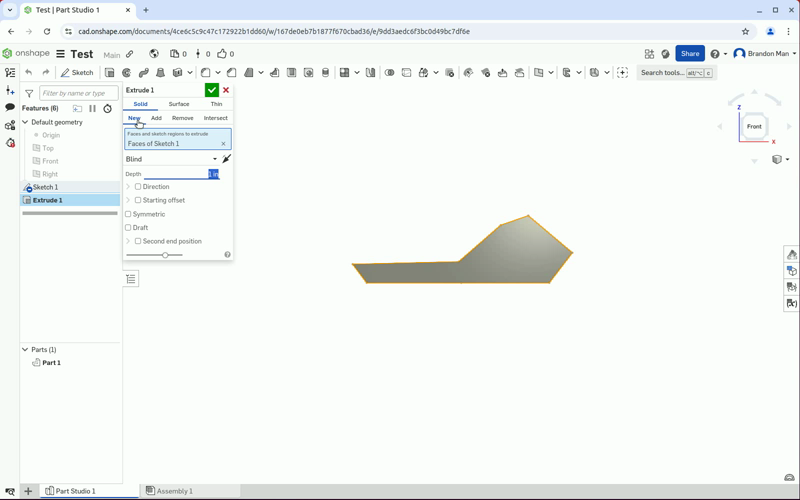
text(1.926)
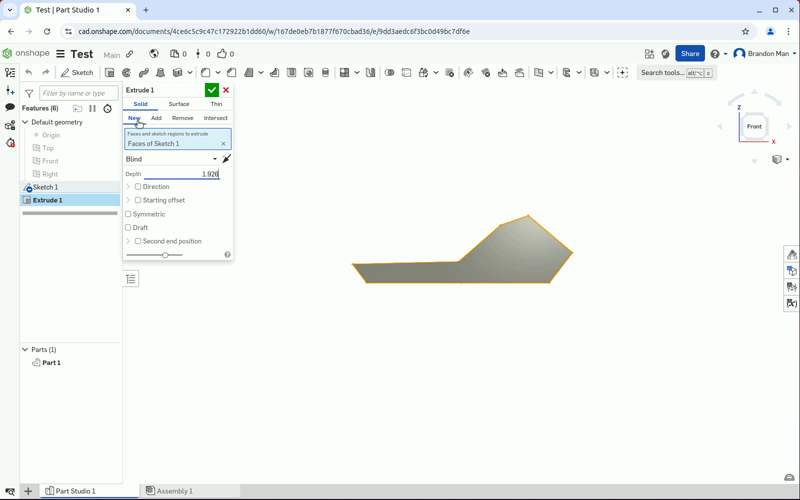
key(enter)
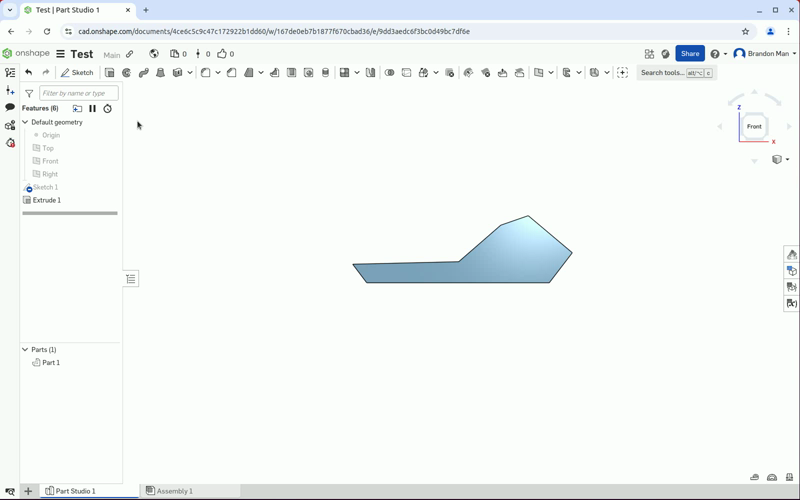
key(shift+h)
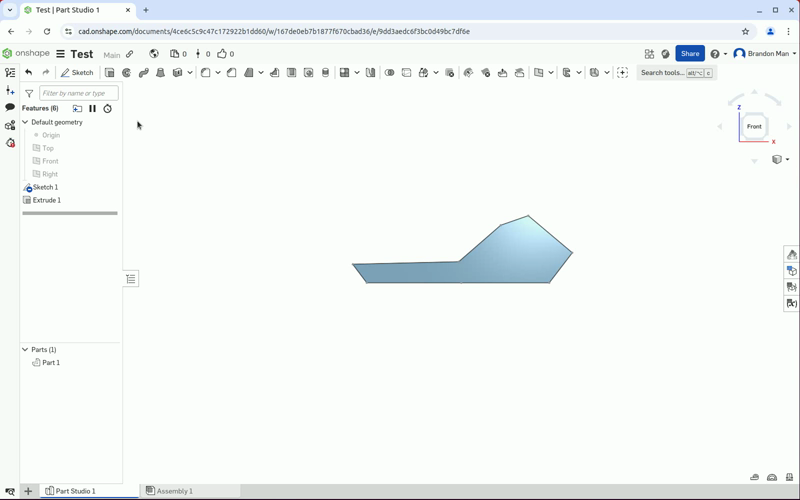
key(shift+h)
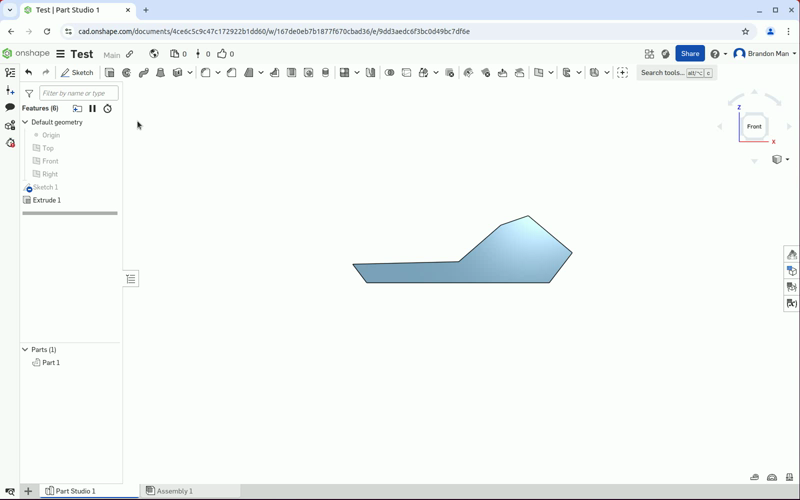
mouse_move(73, 189)
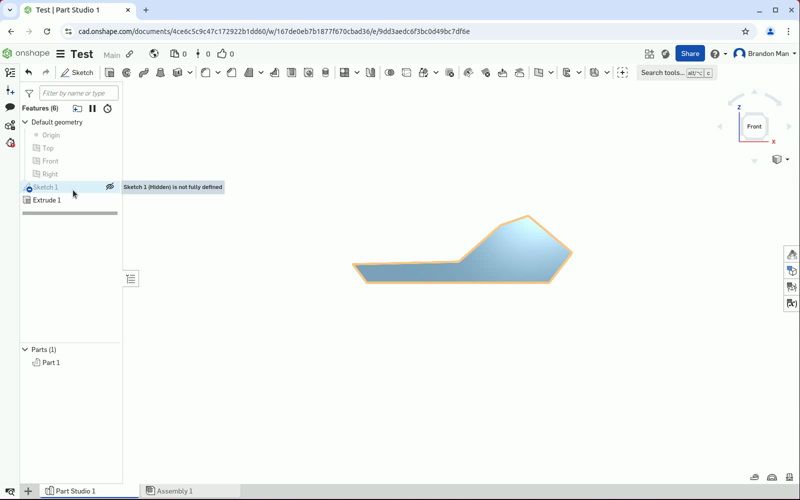
click(73, 189)
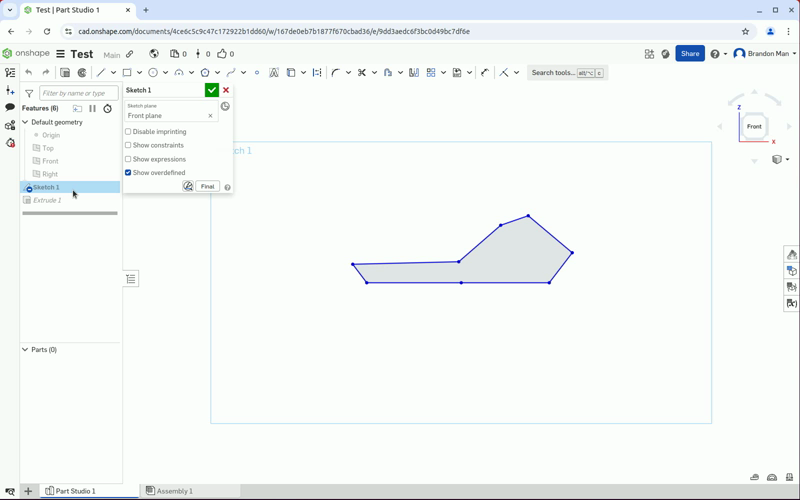
mouse_move(229, 92)
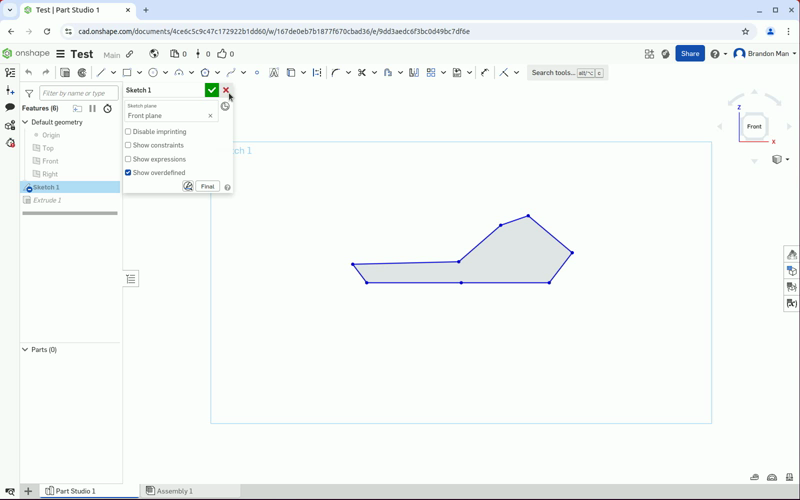
click(229, 92)
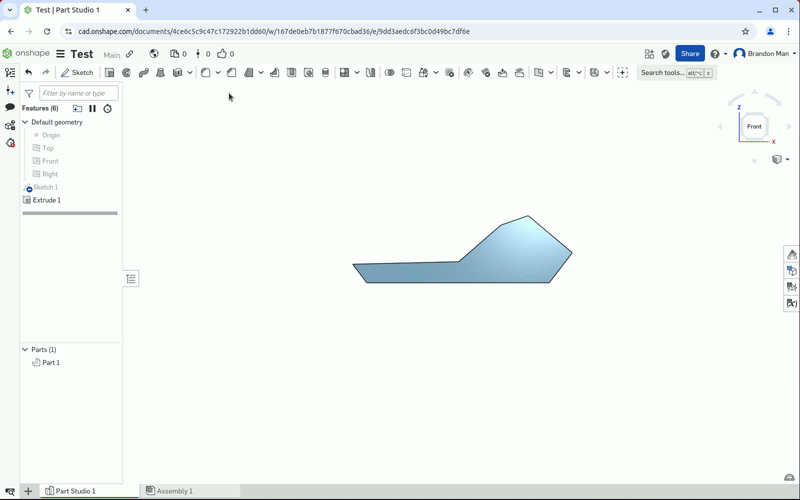
mouse_move(541, 75)
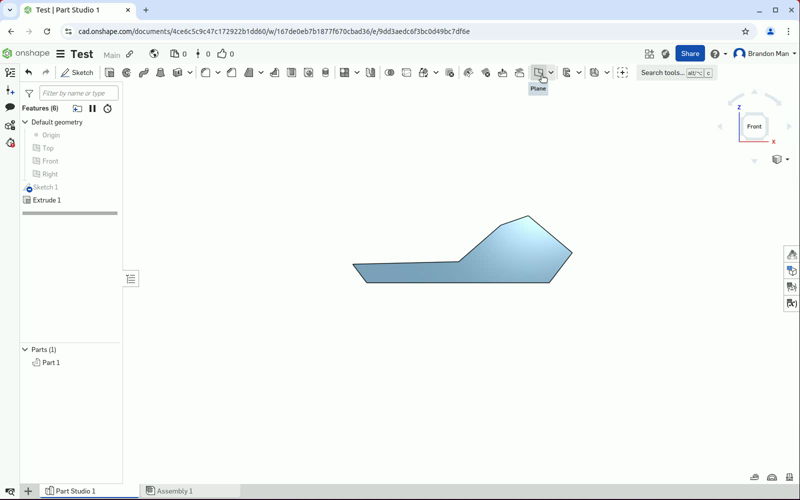
click(541, 75)
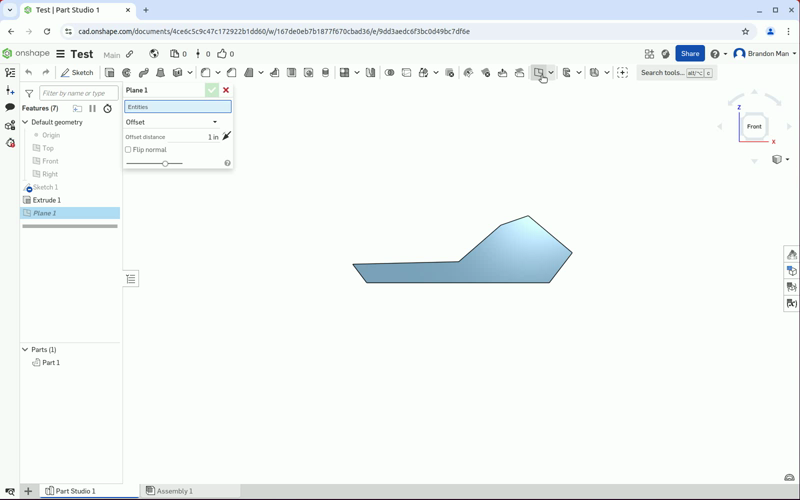
mouse_move(73, 163)
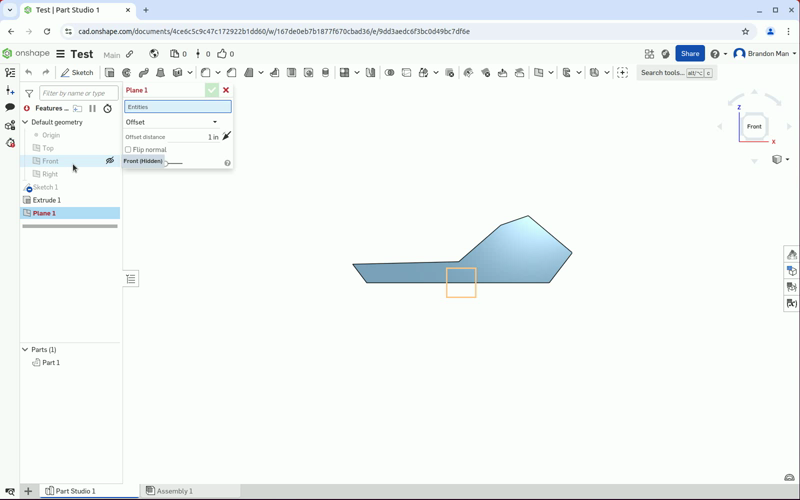
click(73, 163)
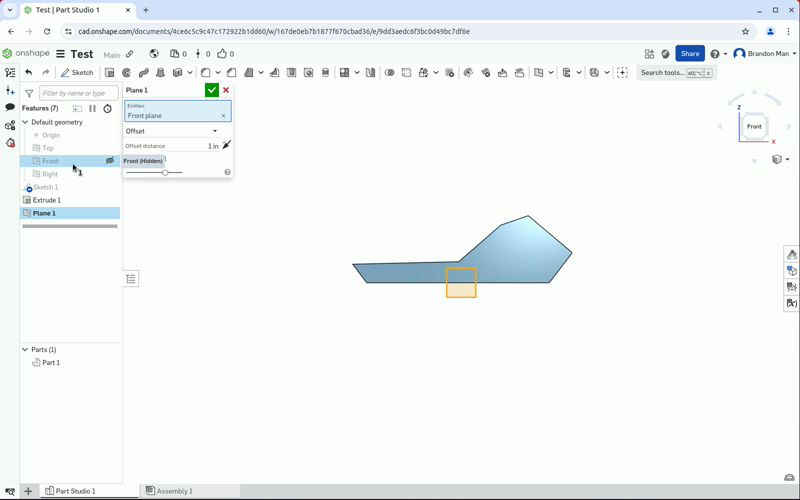
key(tab, 2)
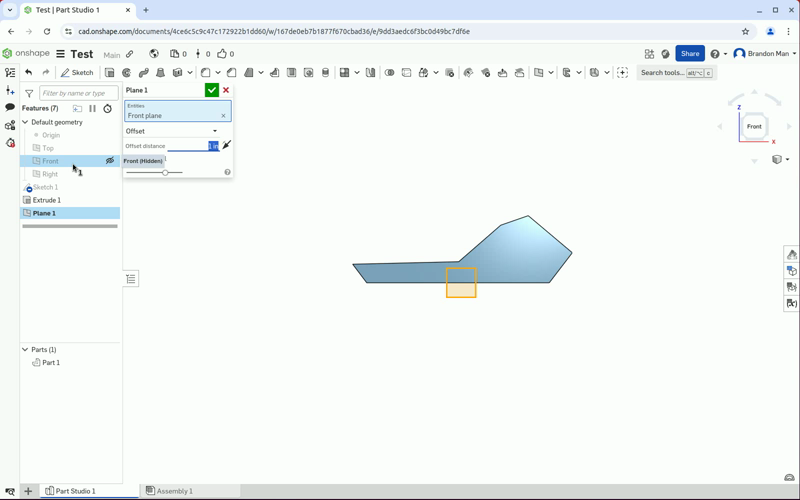
text(1.91)
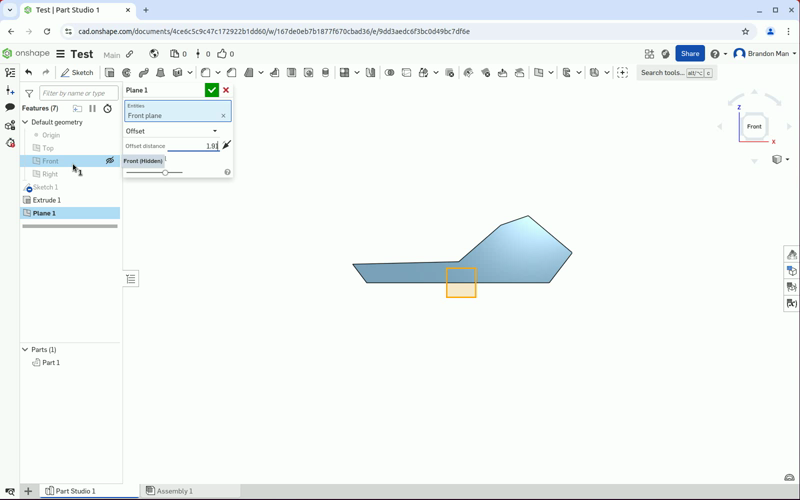
key(enter, 2)
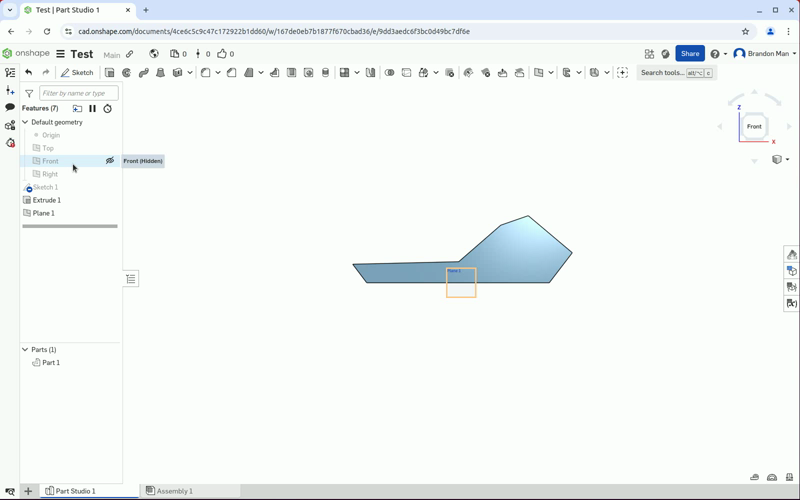
key(shift+s)
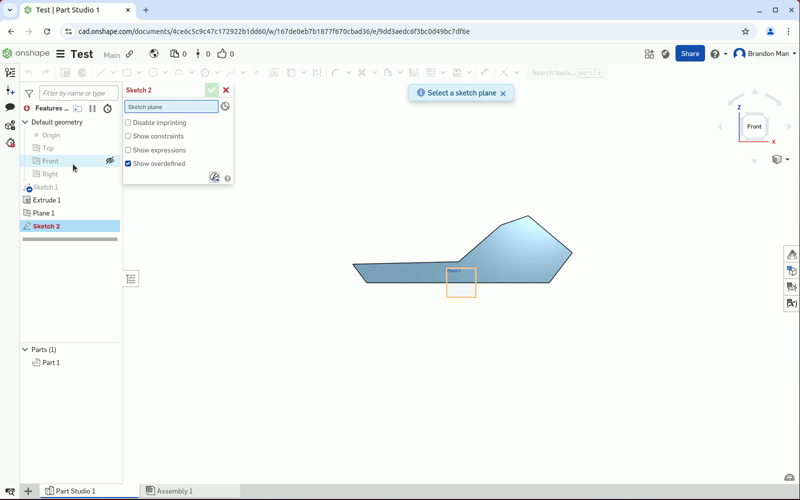
mouse_move(73, 215)
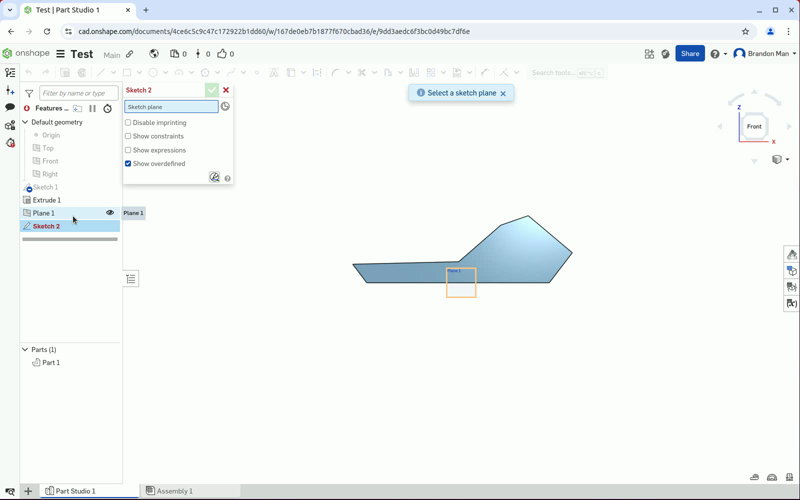
click(73, 215)
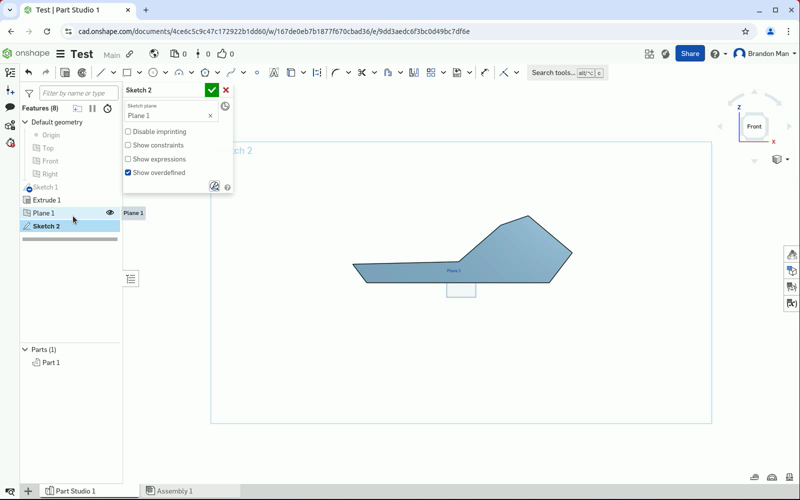
mouse_move(73, 352)
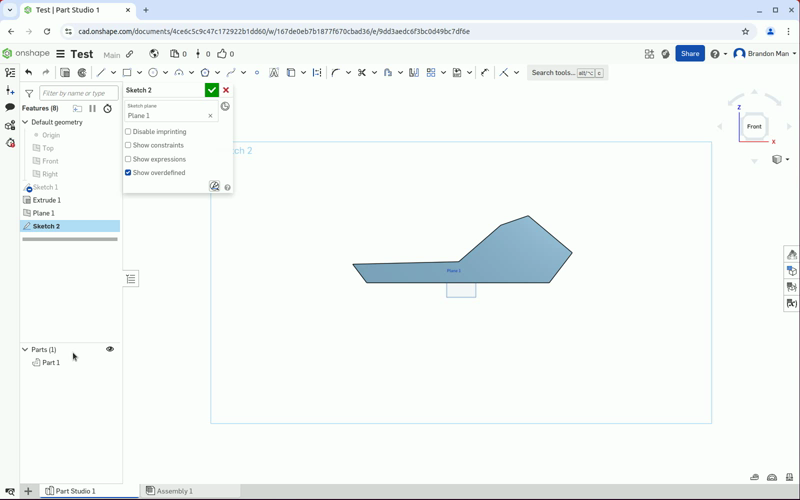
key(y)
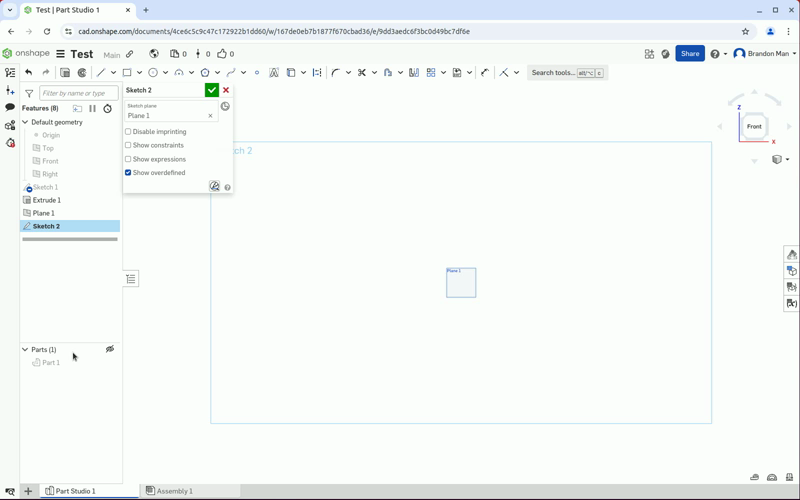
key(l)
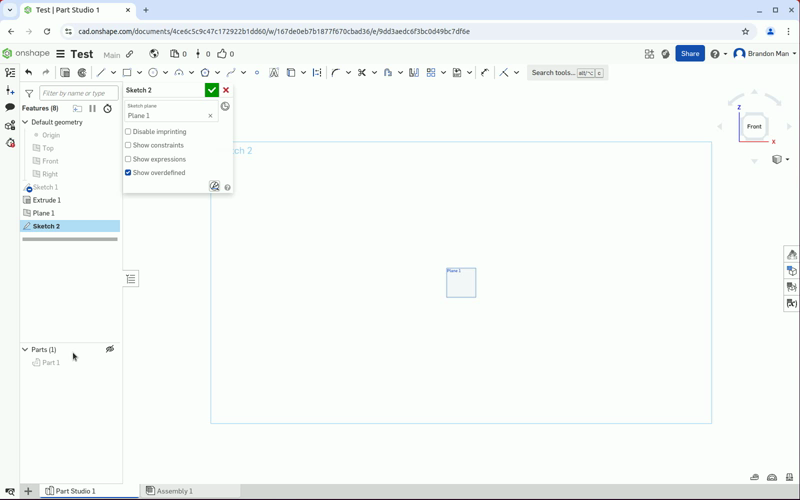
key_down(shift)
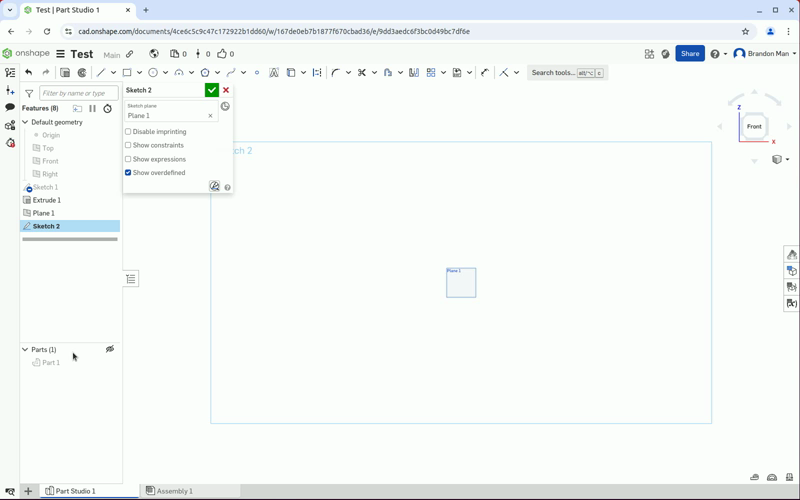
mouse_move(363, 270)
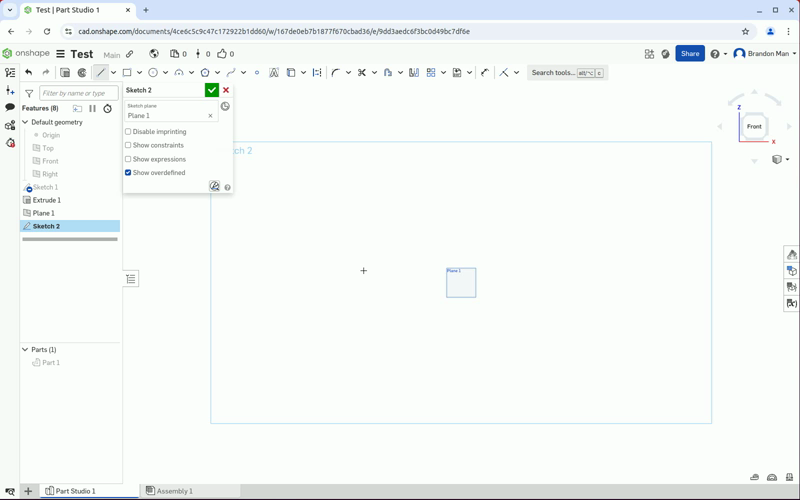
click(363, 270)
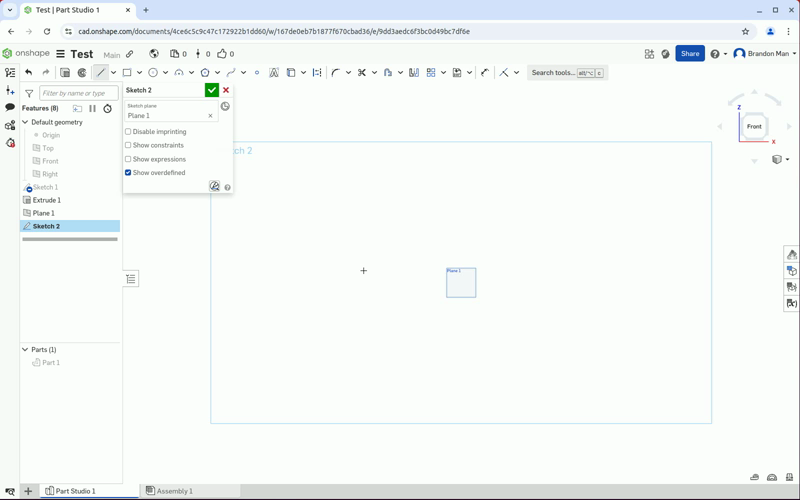
key_up(shift)
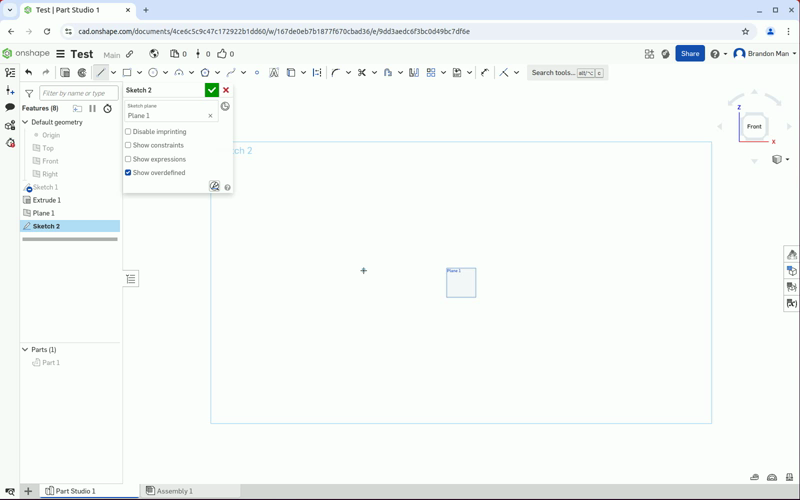
key_down(shift)
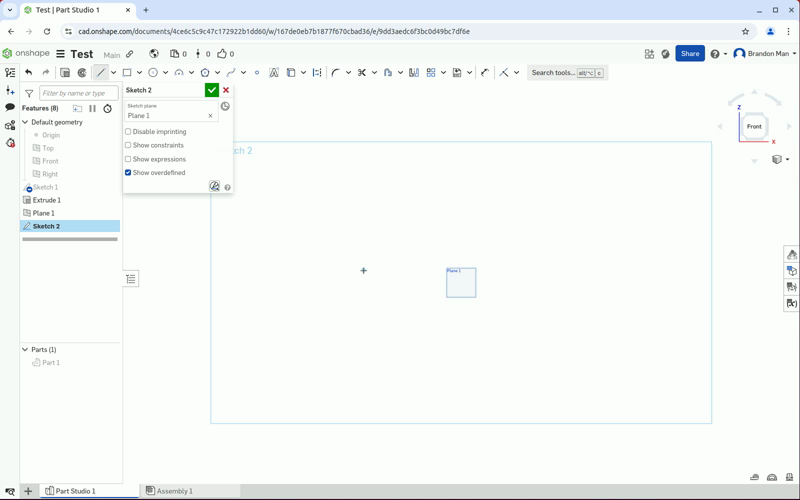
mouse_move(393, 270)
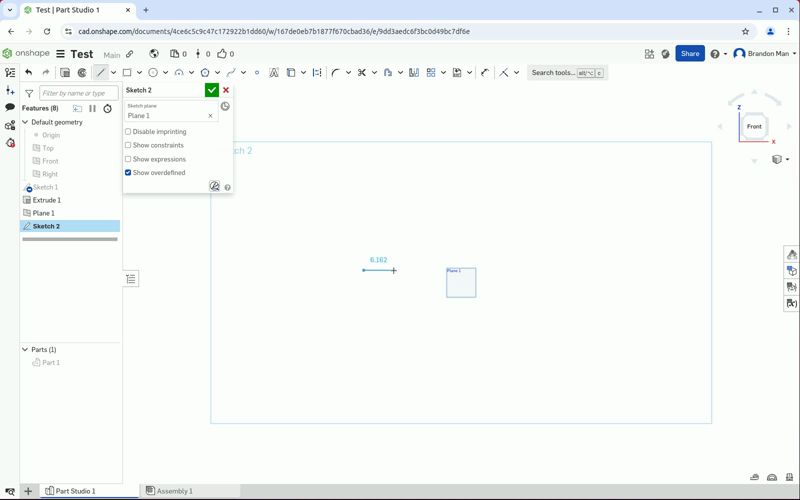
mouse_move(369, 276)
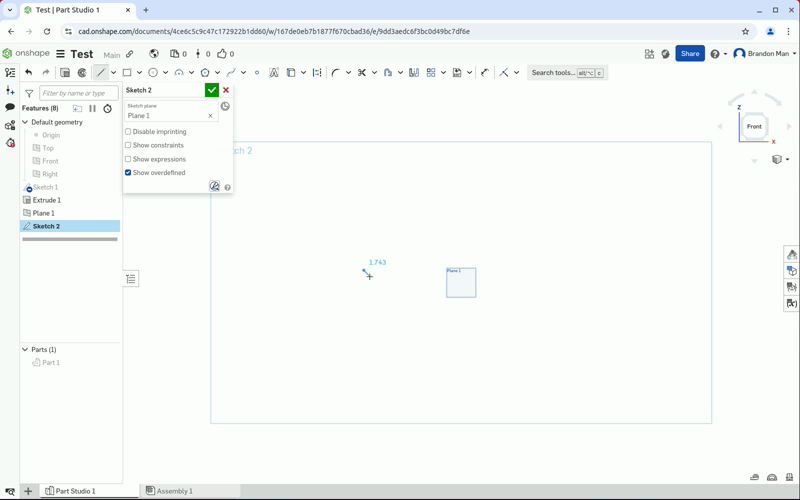
click(369, 276)
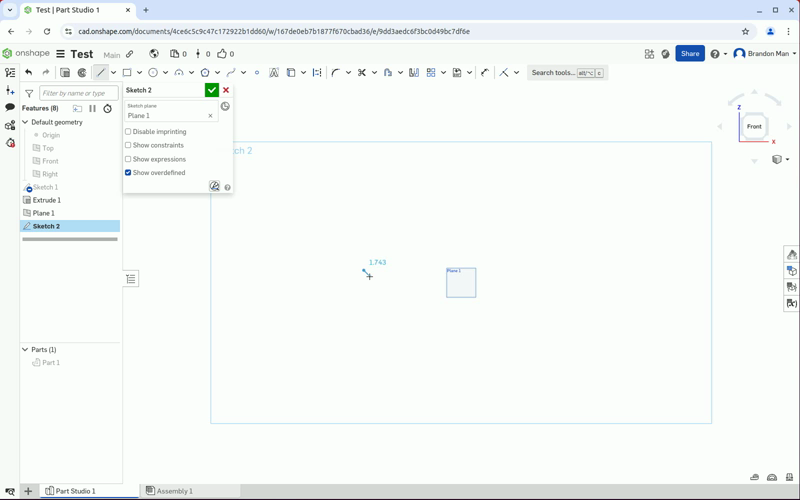
key_up(shift)
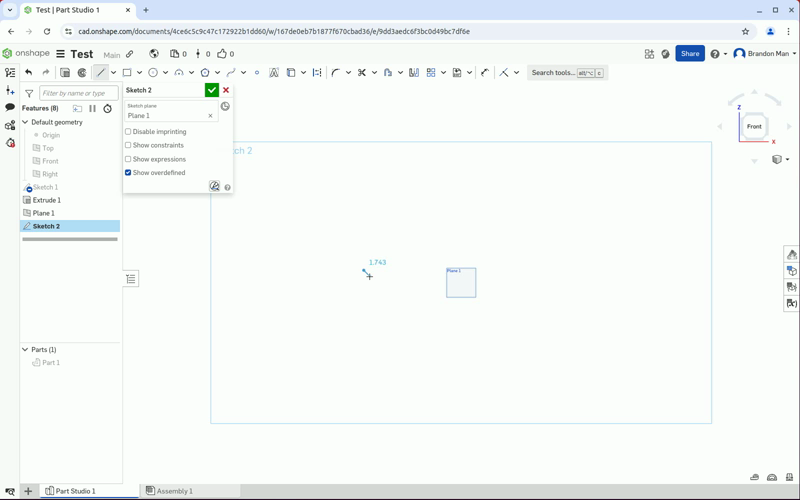
key_down(shift)
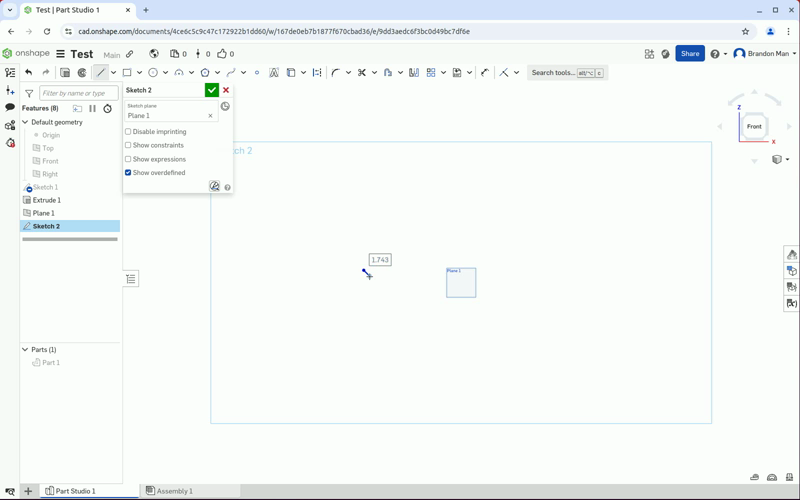
mouse_move(545, 276)
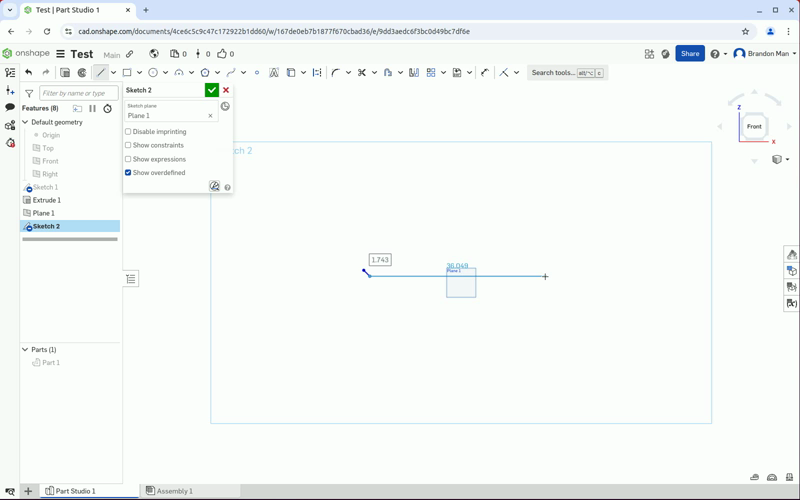
click(545, 276)
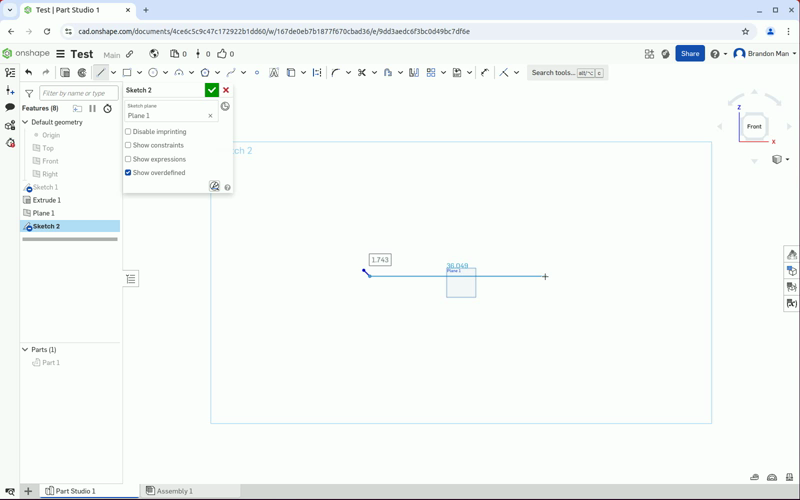
key_up(shift)
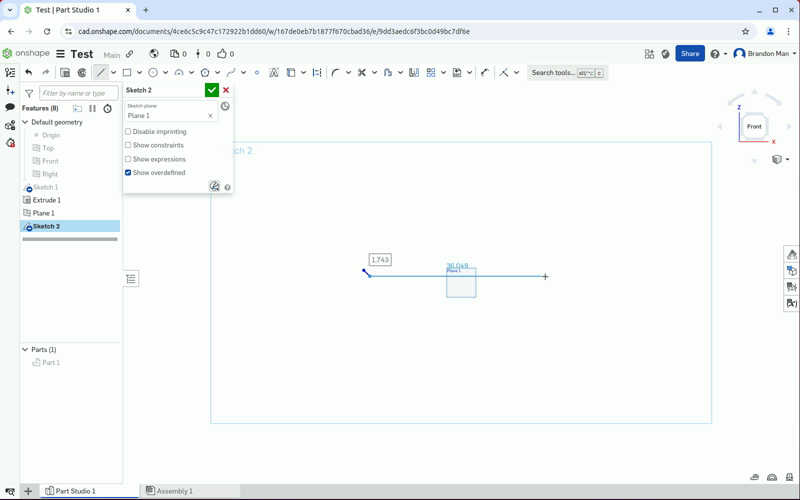
key_down(shift)
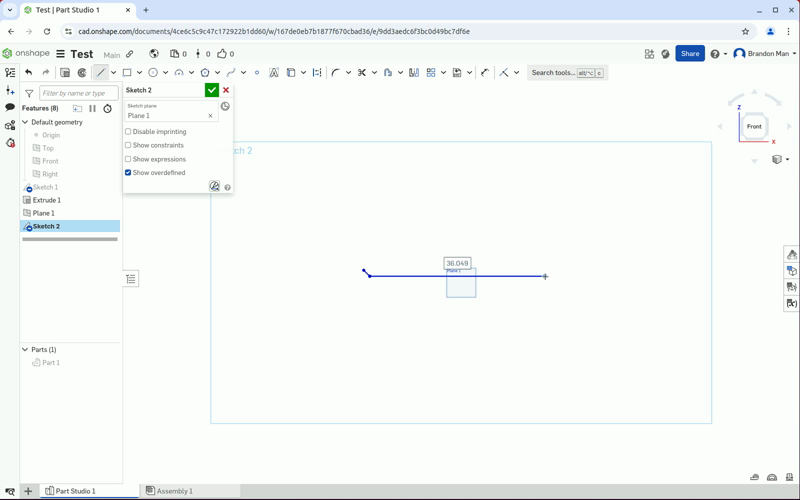
mouse_move(575, 276)
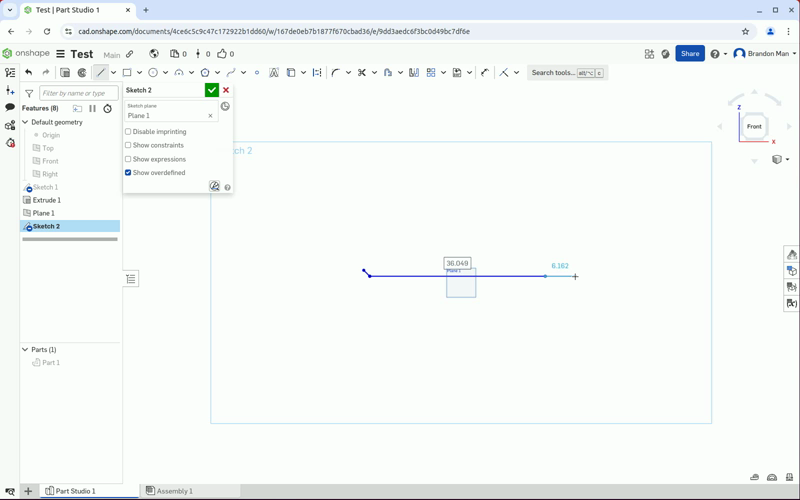
mouse_move(564, 255)
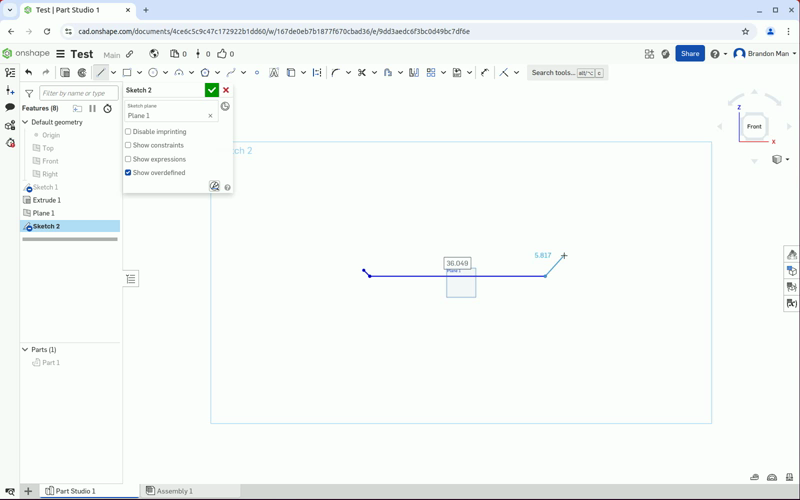
click(564, 255)
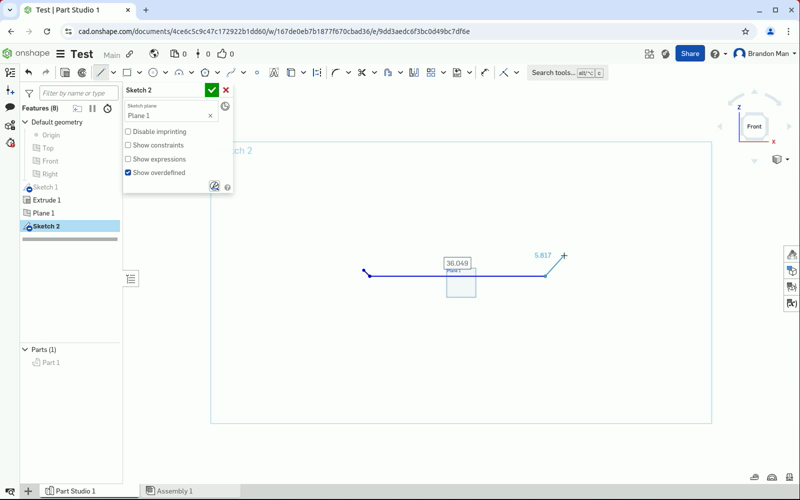
key_up(shift)
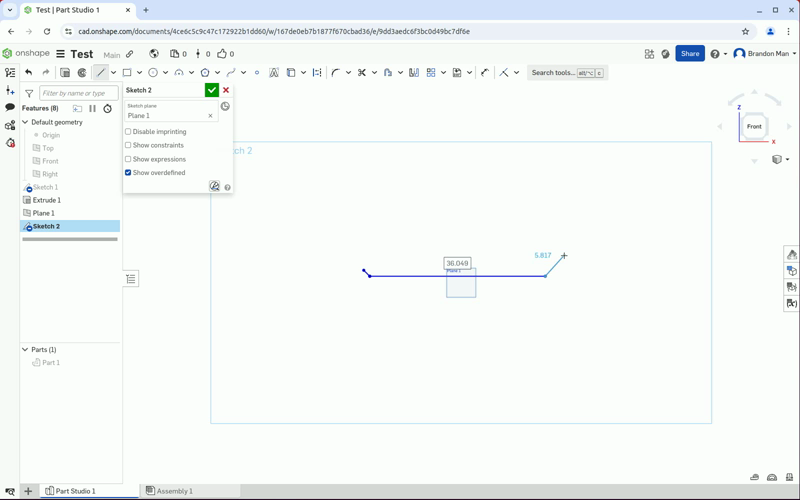
key_down(shift)
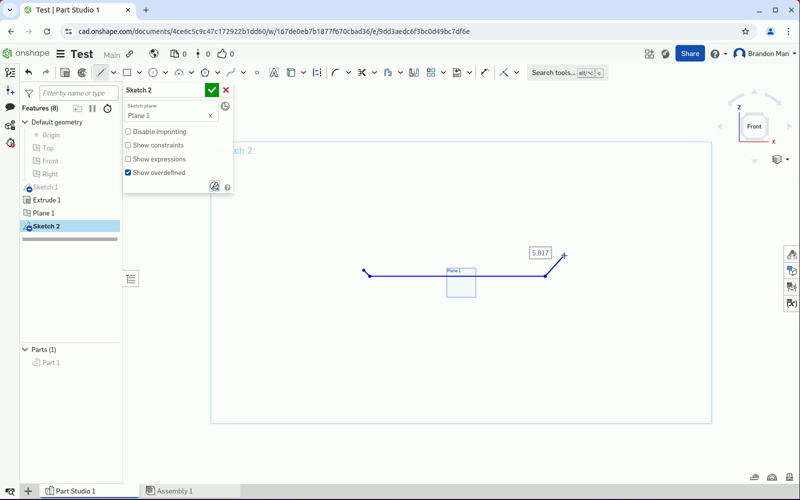
mouse_move(589, 255)
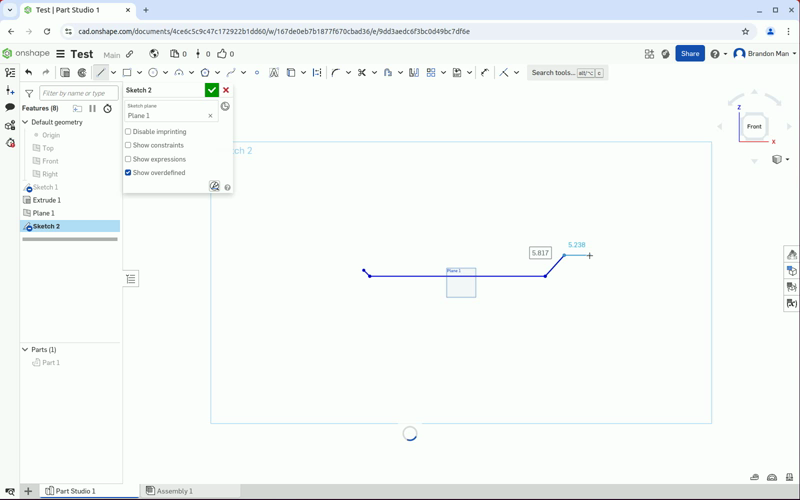
mouse_move(528, 223)
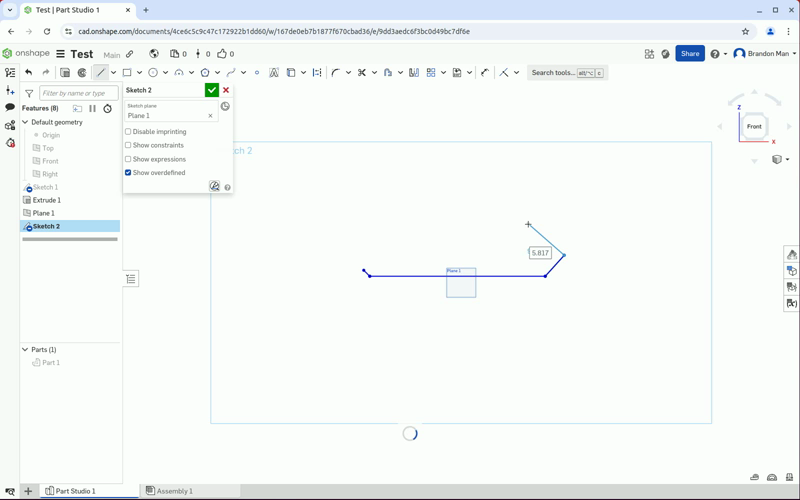
click(528, 223)
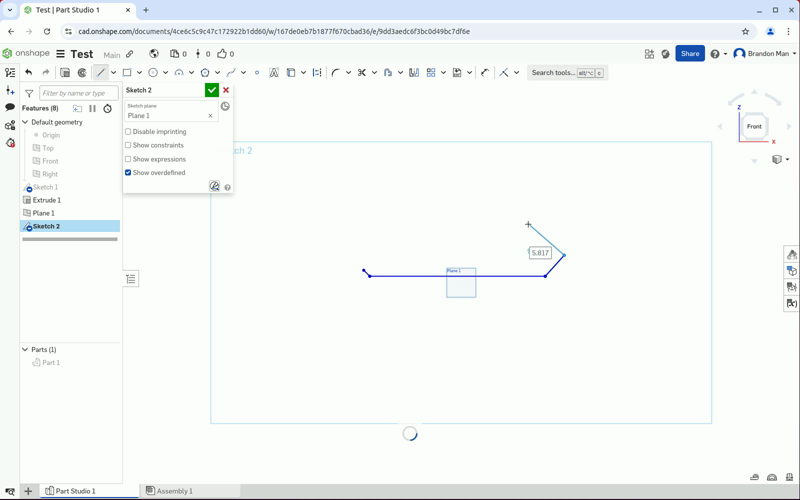
key_up(shift)
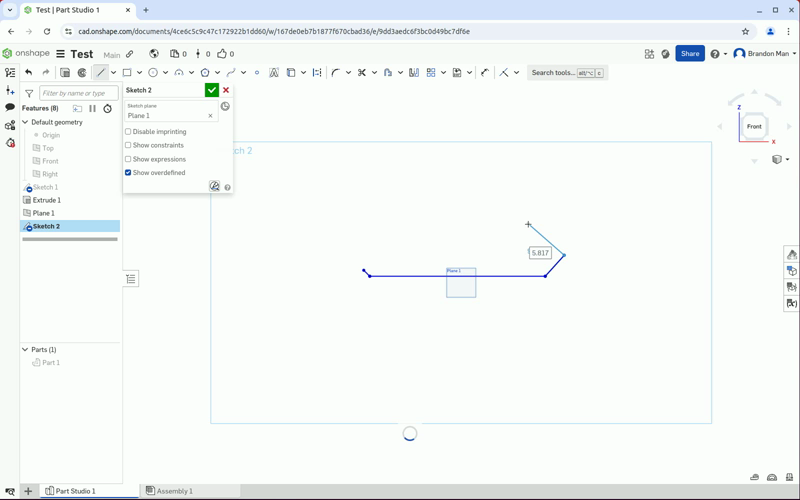
key_down(shift)
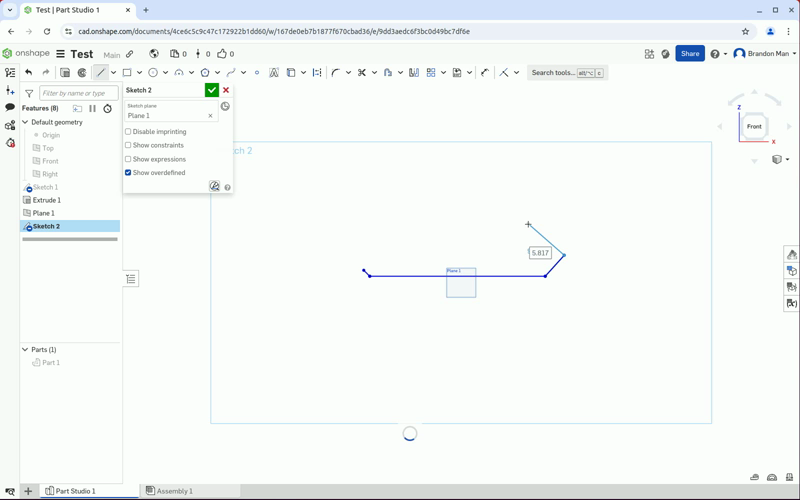
mouse_move(558, 223)
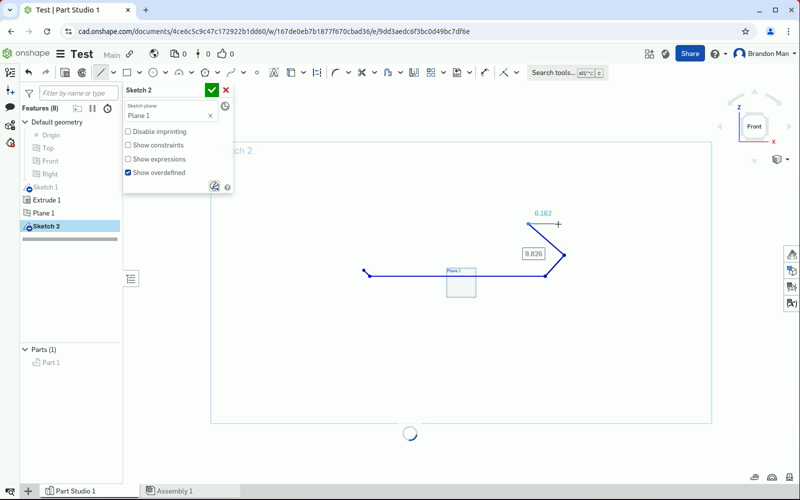
mouse_move(503, 229)
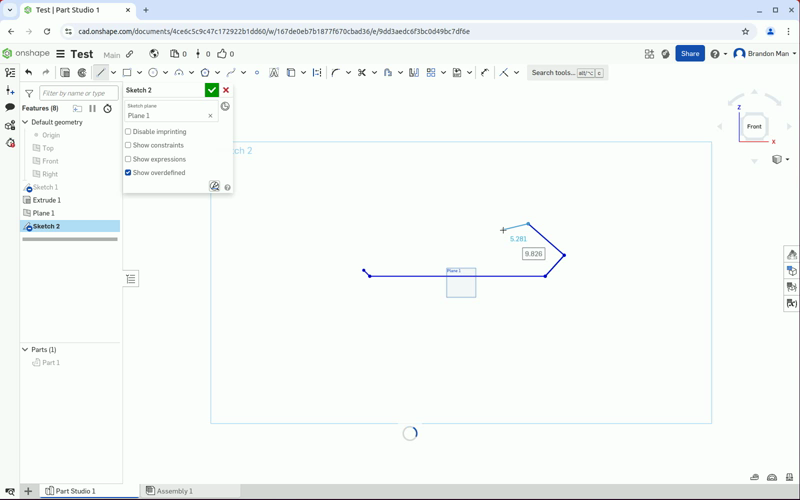
click(503, 229)
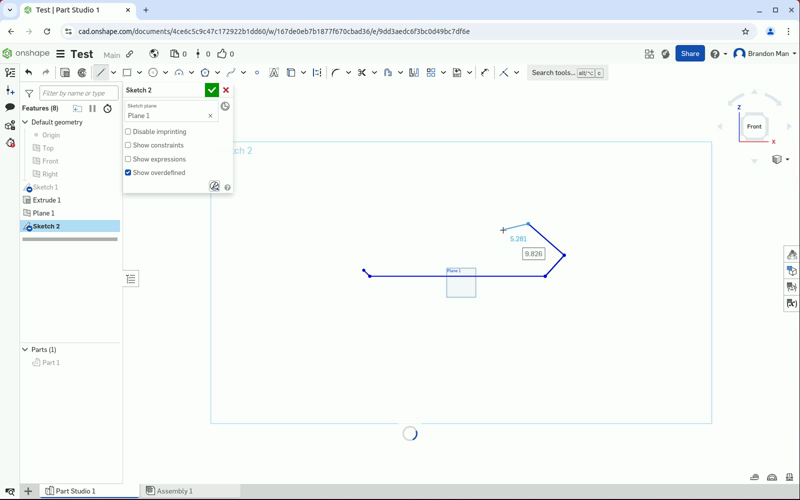
key_up(shift)
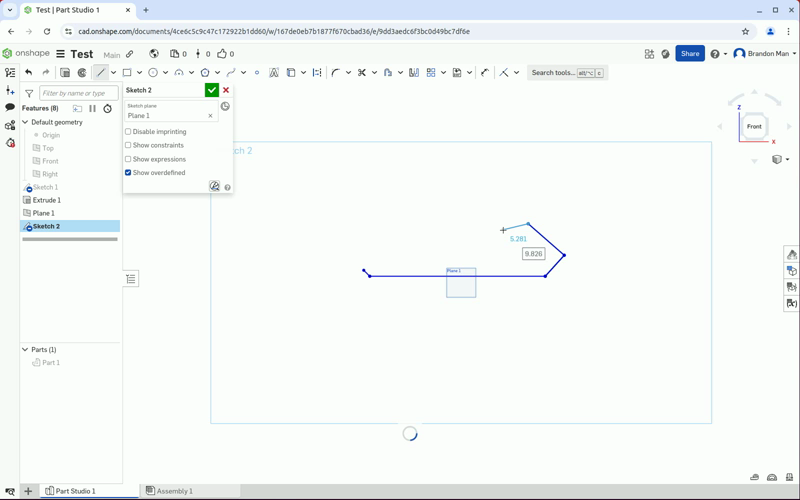
key_down(shift)
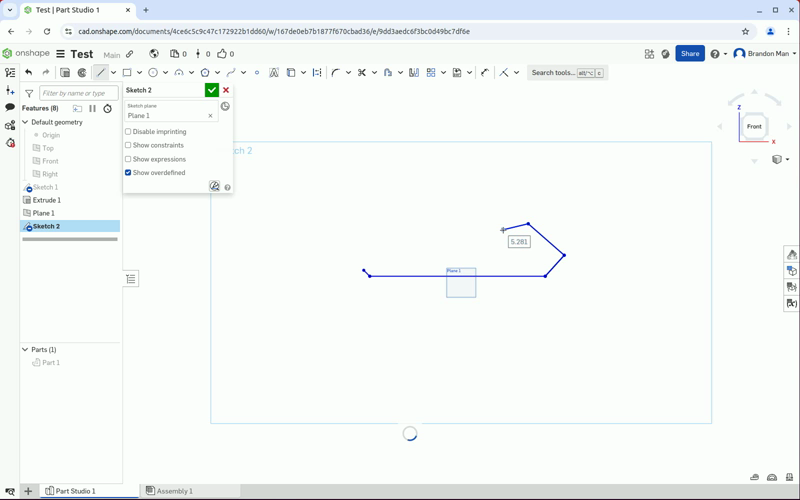
mouse_move(533, 229)
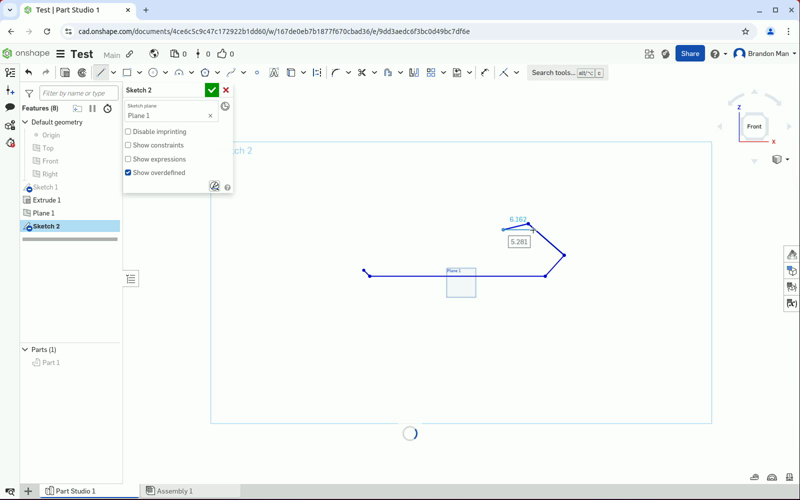
mouse_move(460, 267)
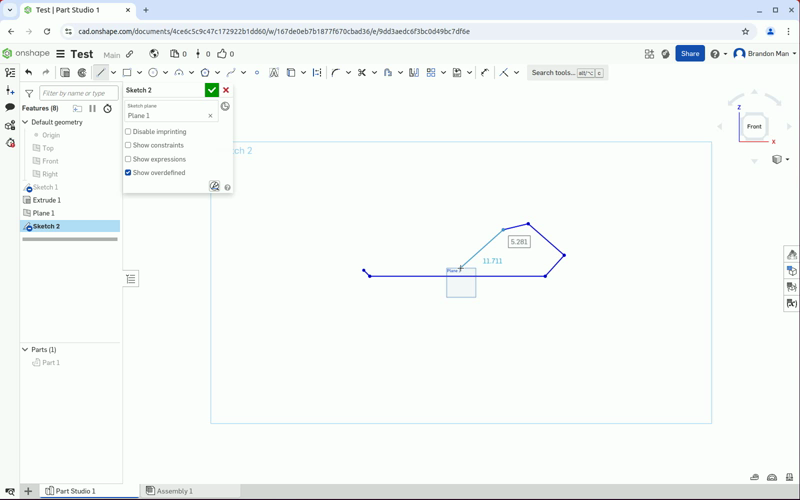
click(460, 267)
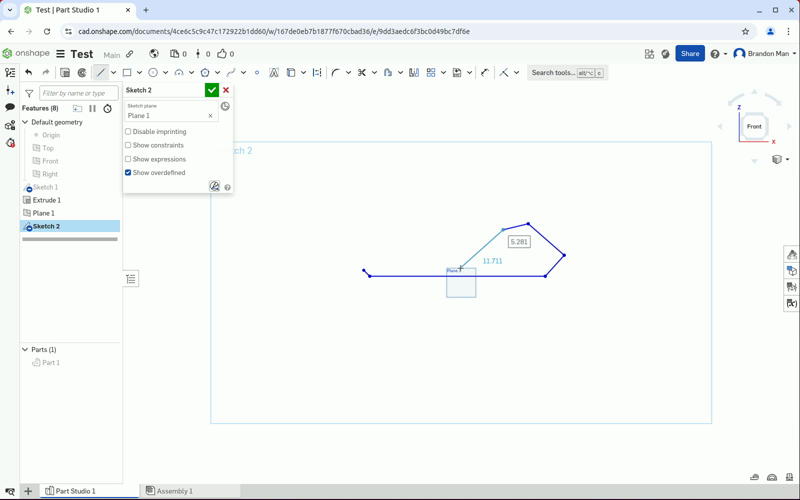
key_up(shift)
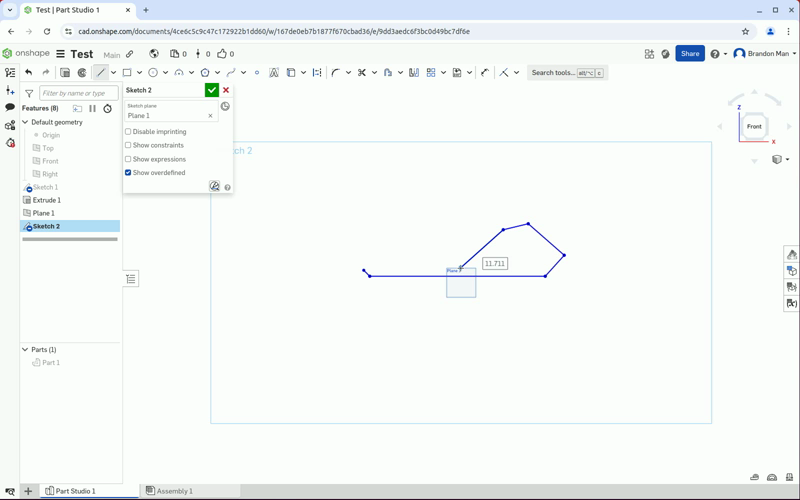
key_down(shift)
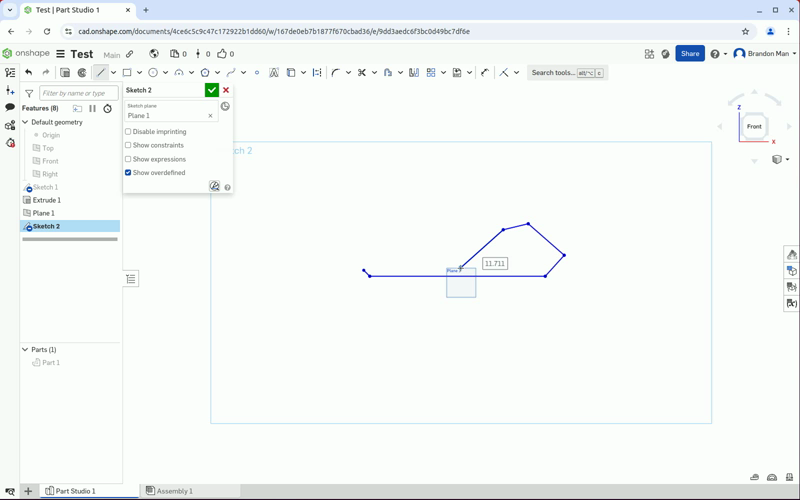
mouse_move(363, 270)
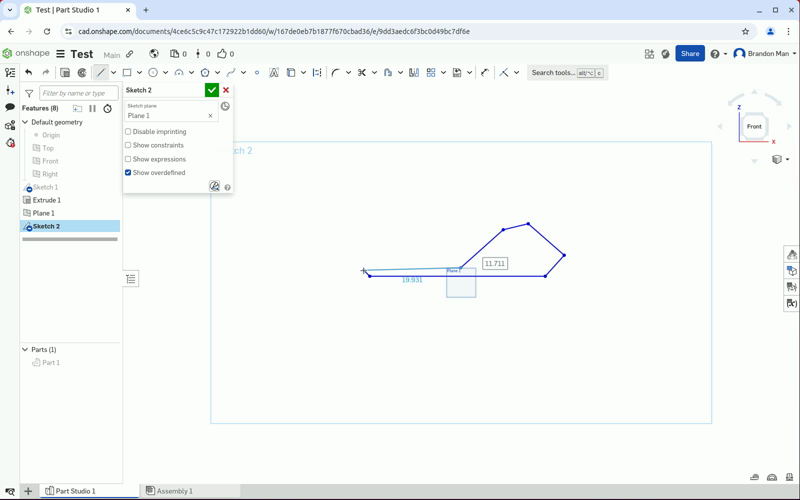
key_up(shift)
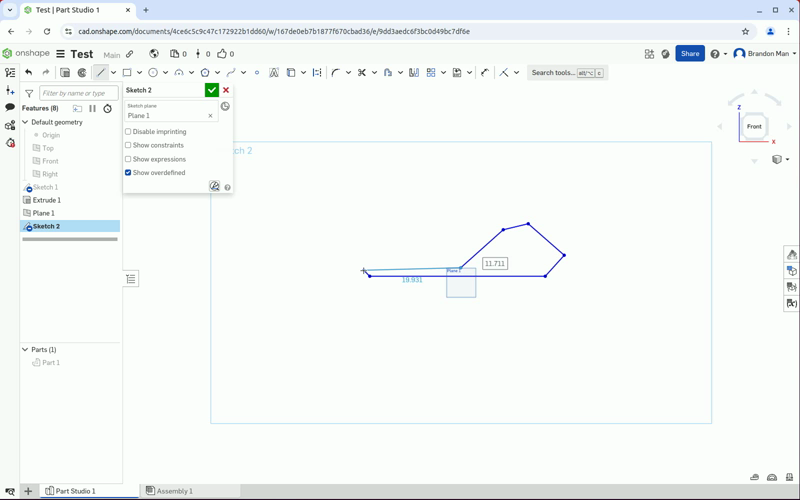
click(363, 270)
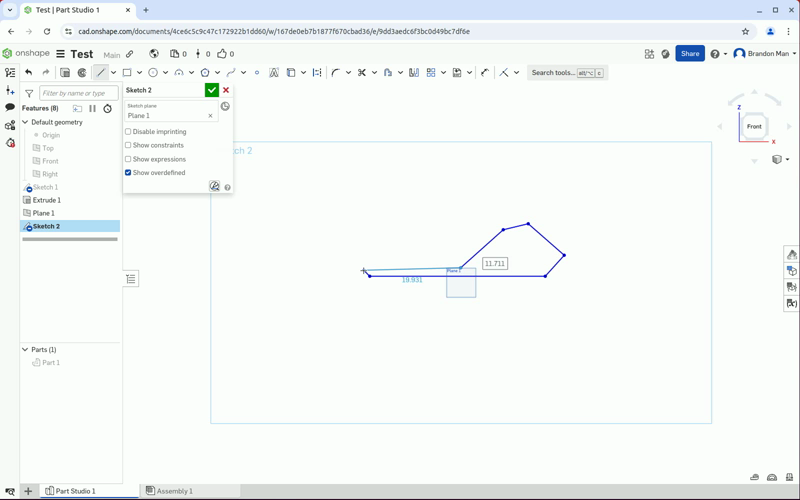
key(esc)
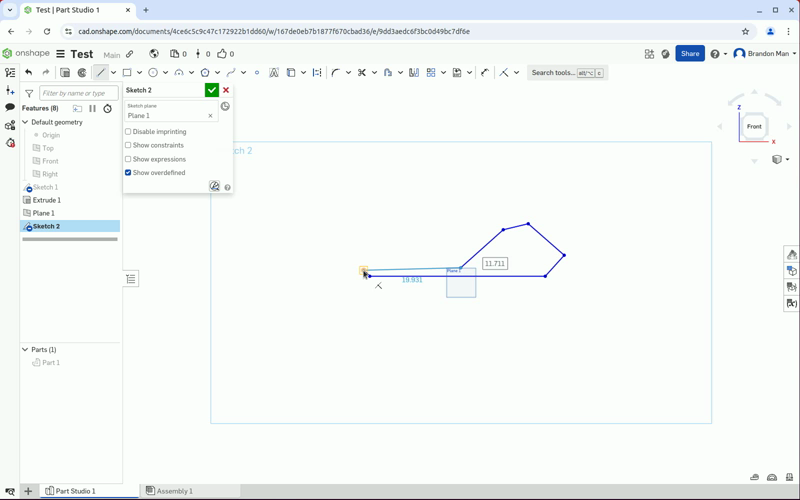
mouse_move(510, 254)
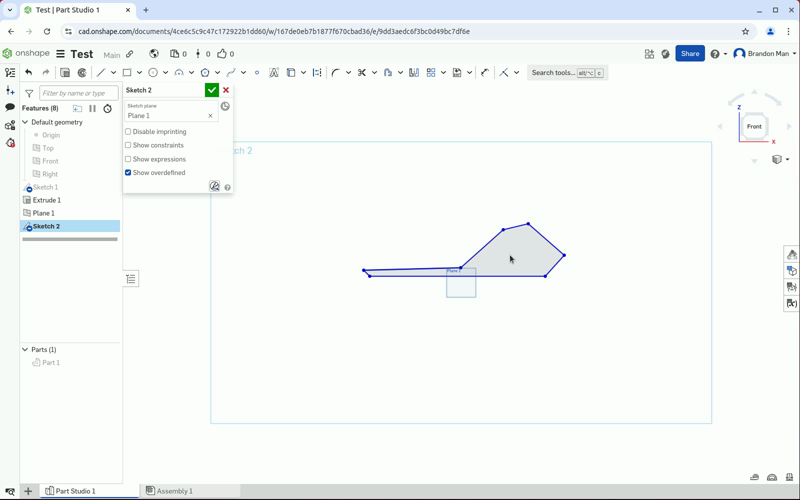
click(510, 254)
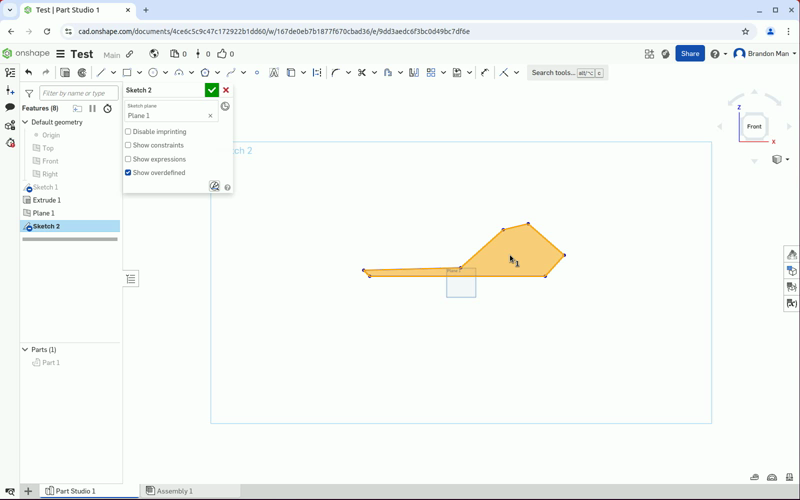
mouse_move(73, 352)
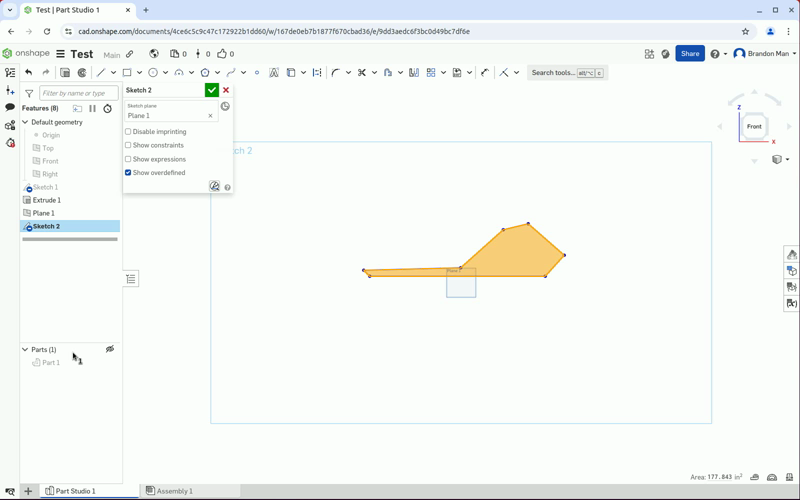
key(shift+y)
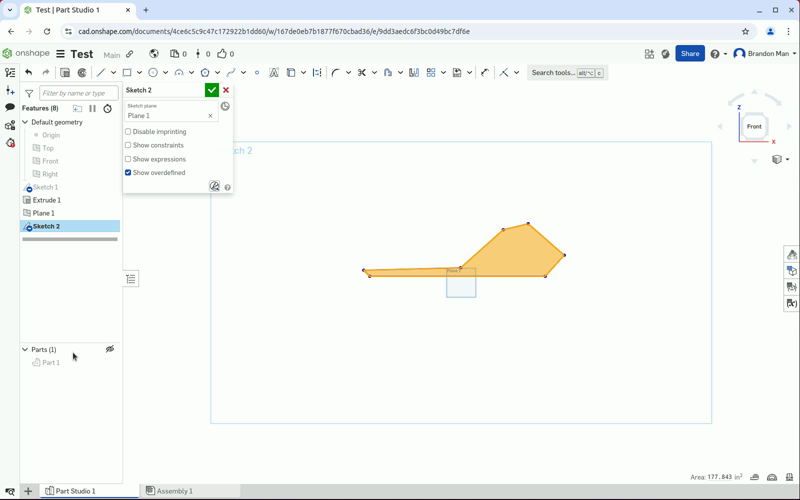
key(shift+e)
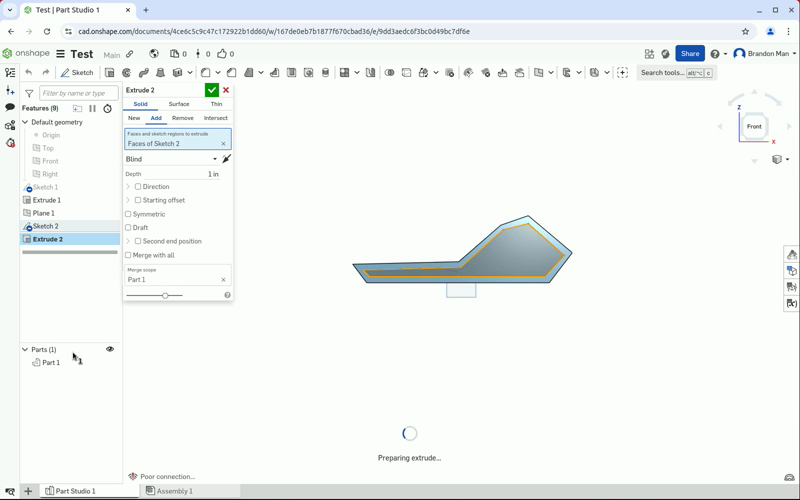
mouse_move(143, 106)
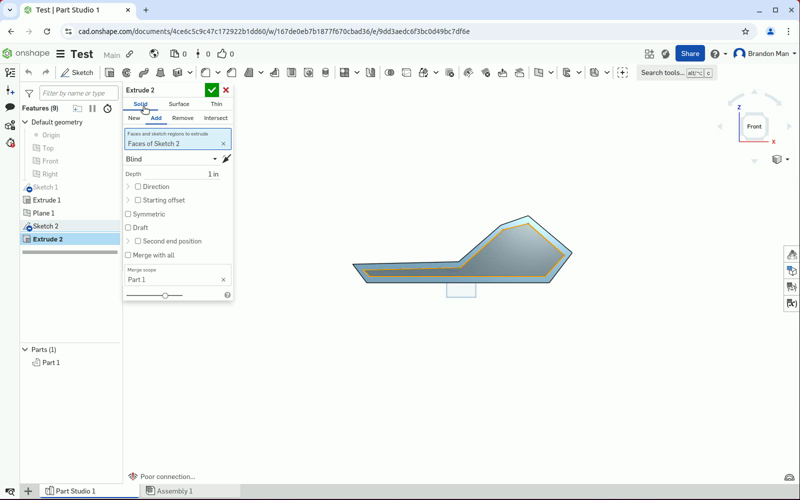
click(143, 106)
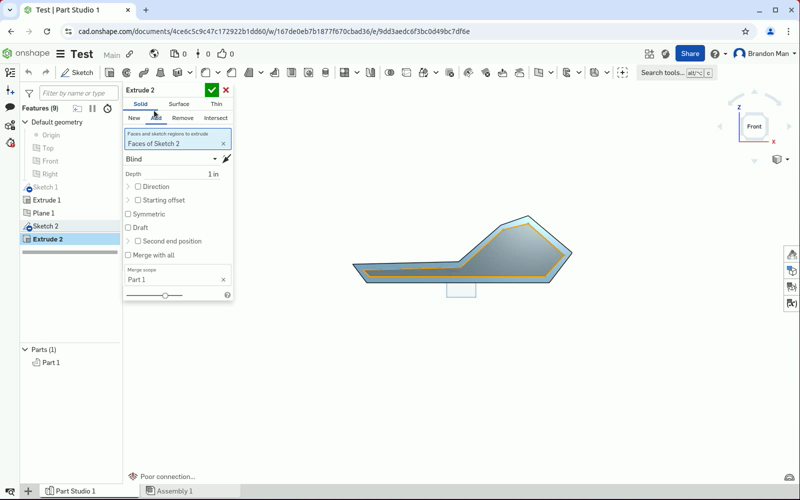
mouse_move(186, 120)
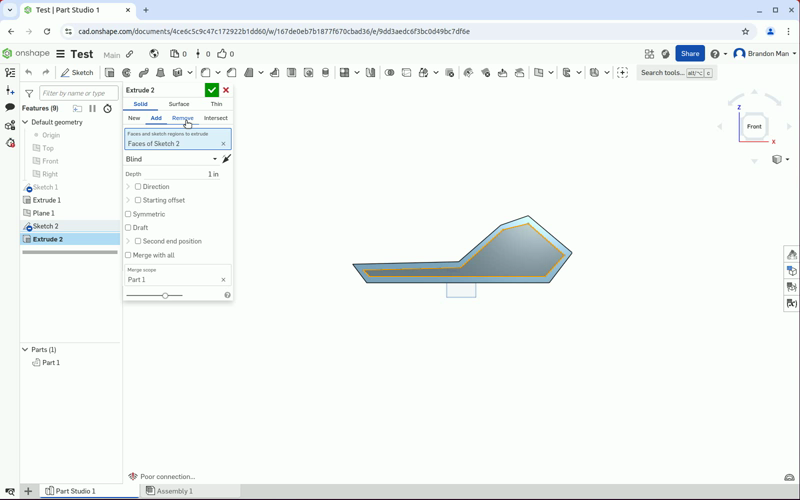
click(186, 120)
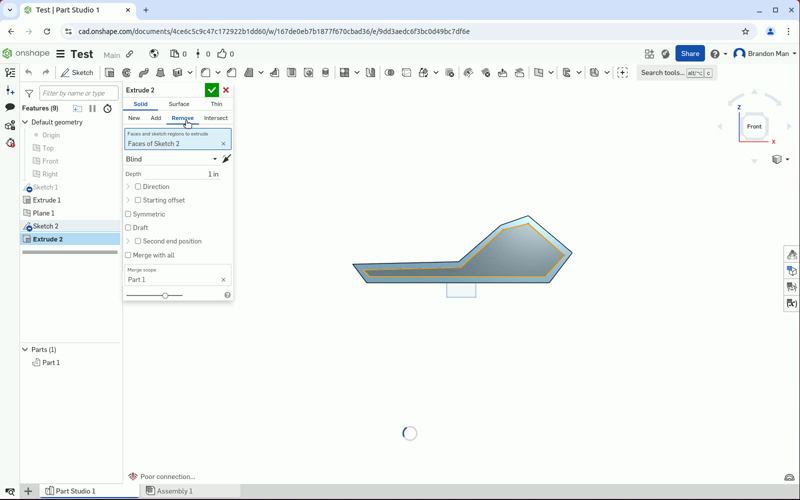
key(tab, 4)
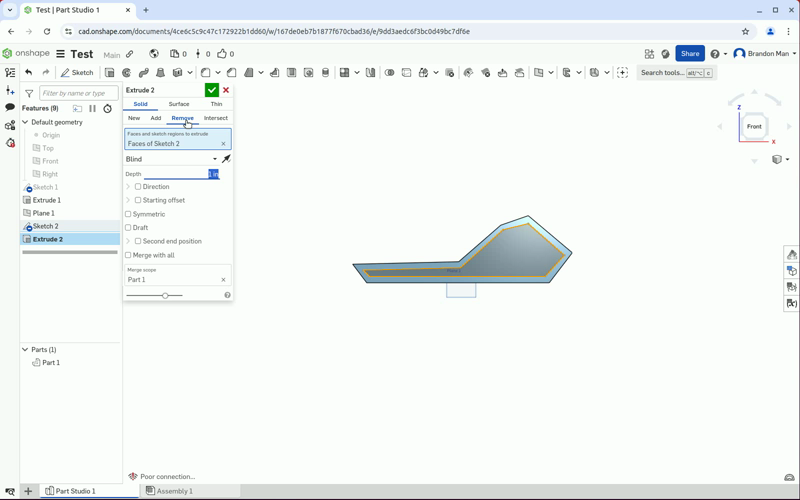
text(1.926)
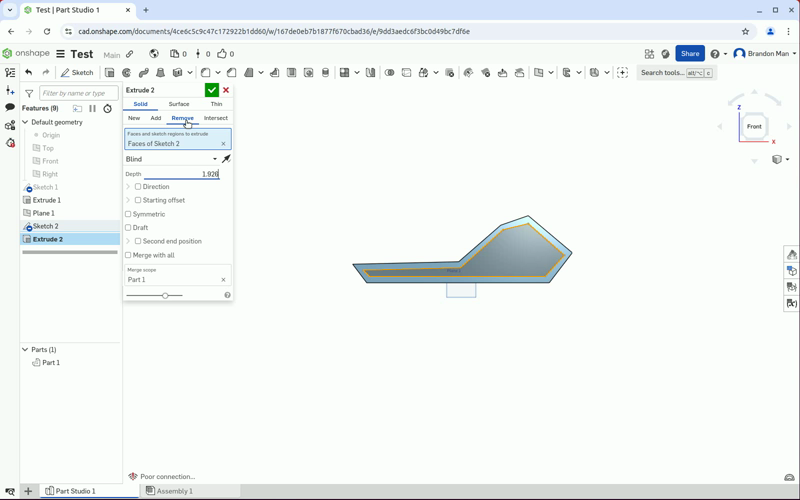
key(tab, 6)
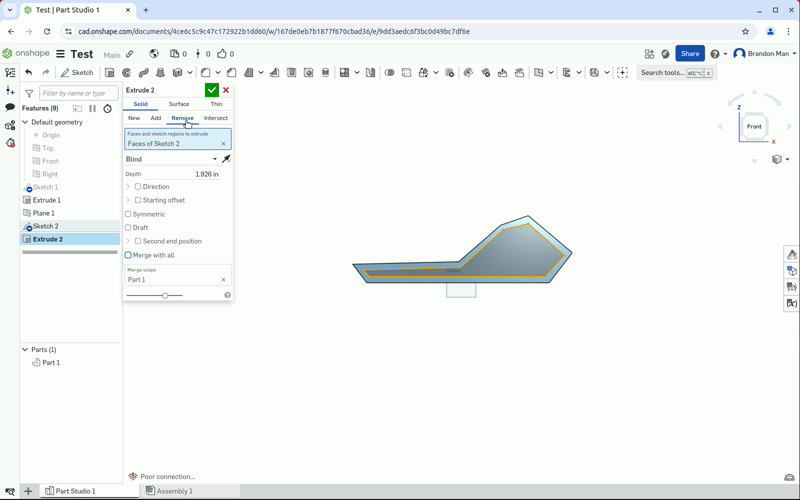
key(space)
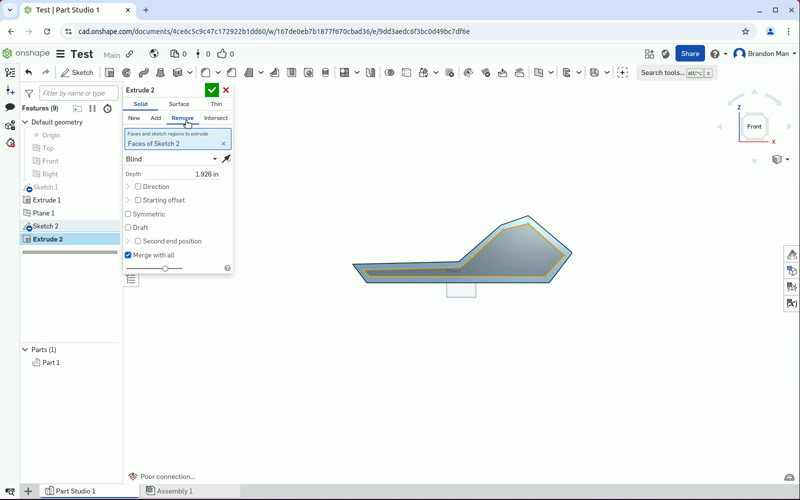
key(enter)
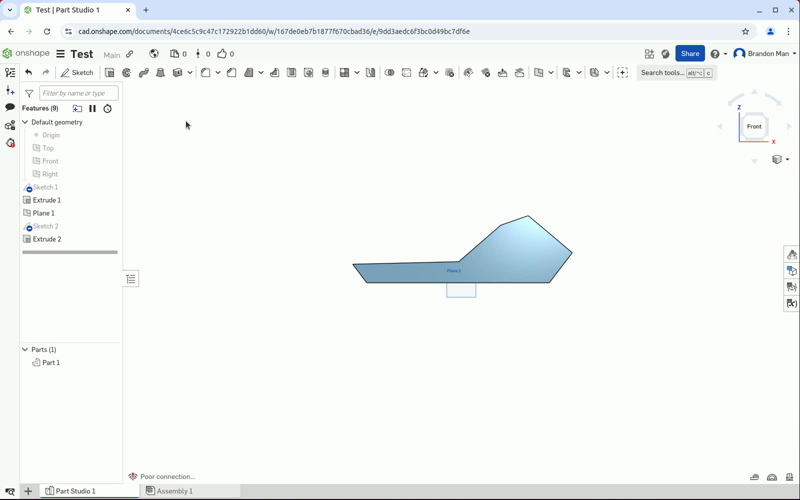
key(shift+h)
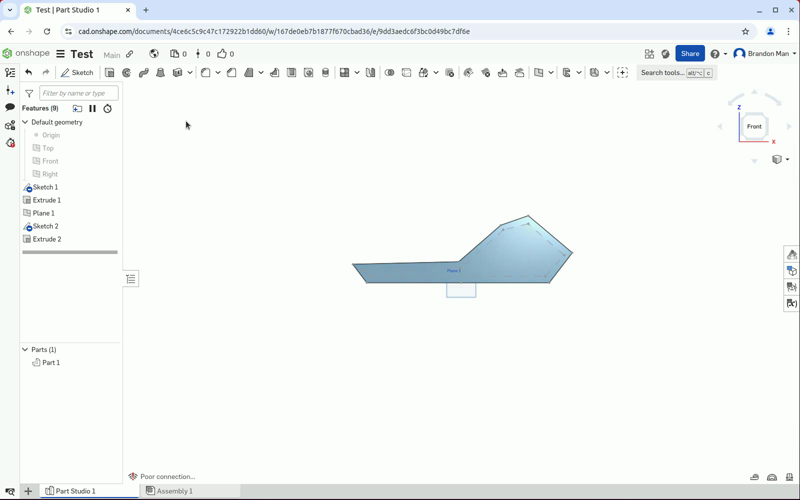
key(shift+h)
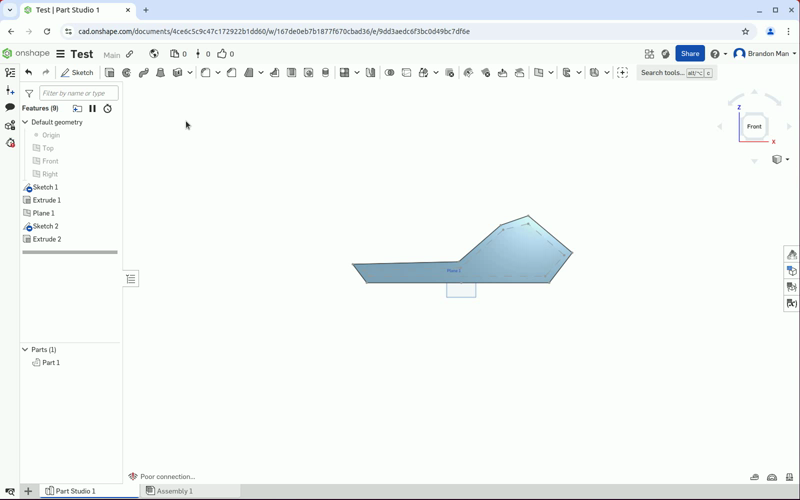
key(shift+7)
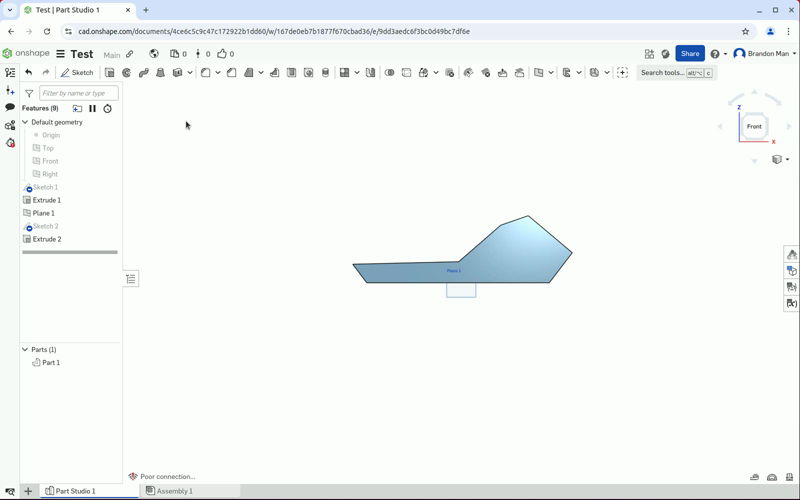
key(left, 2)
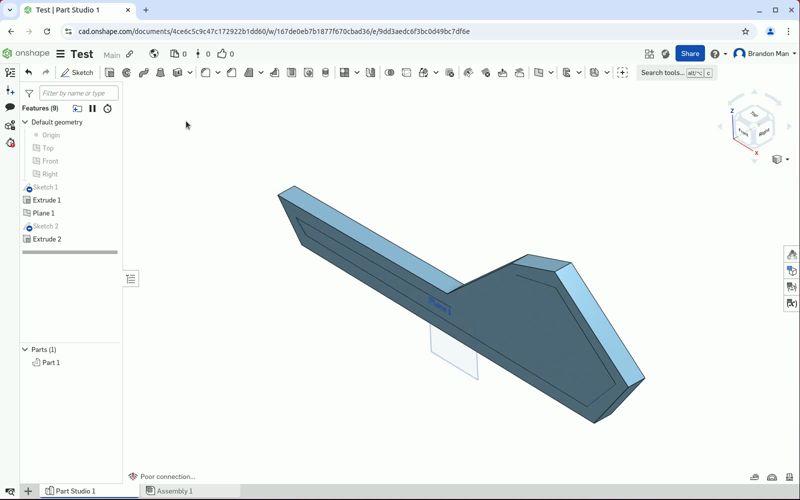
key(down, 2)
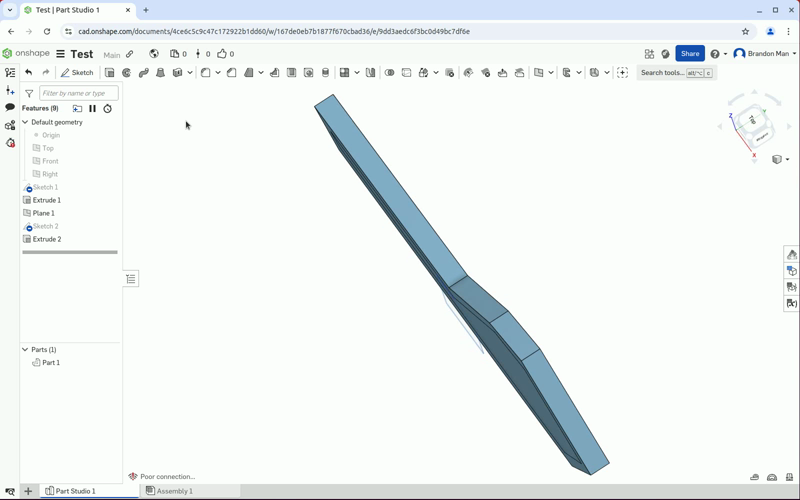
key(up, 2)
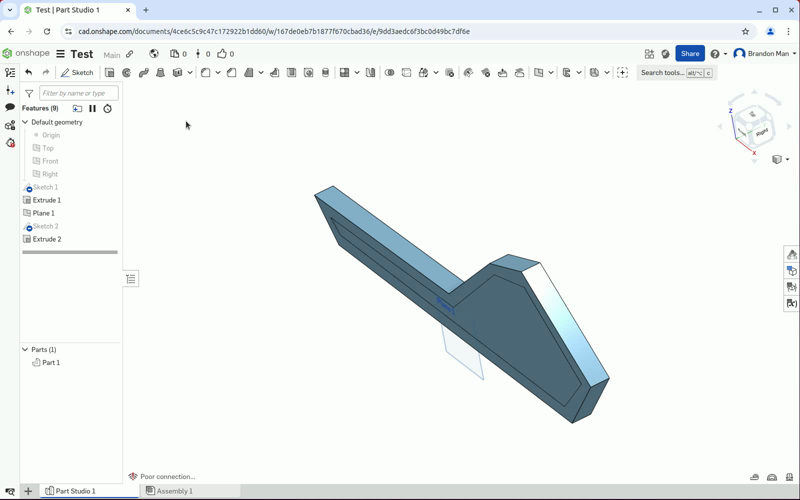
key(right, 2)
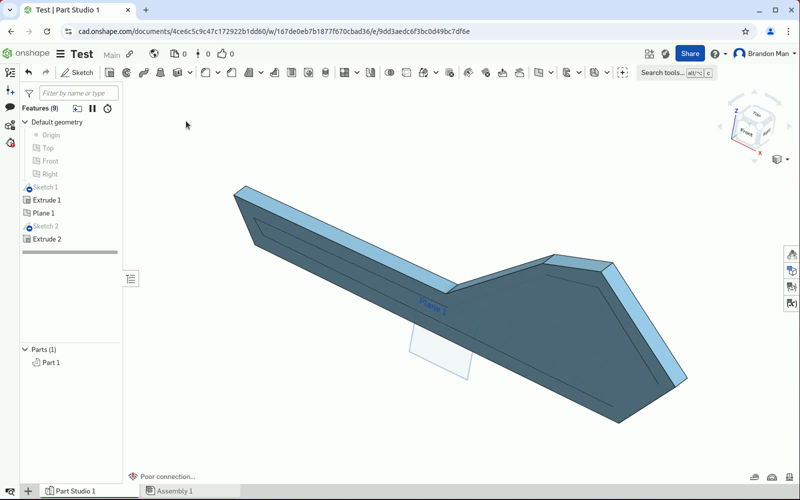
mouse_move(73, 189)
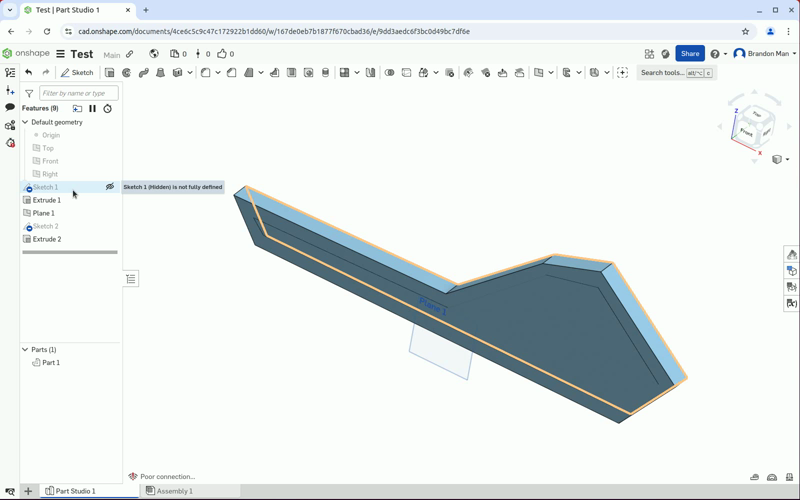
click(73, 189)